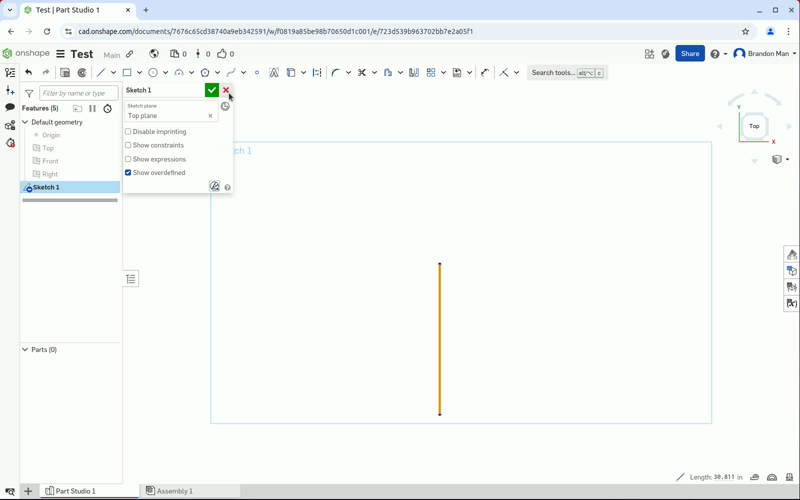
key(shift+h)
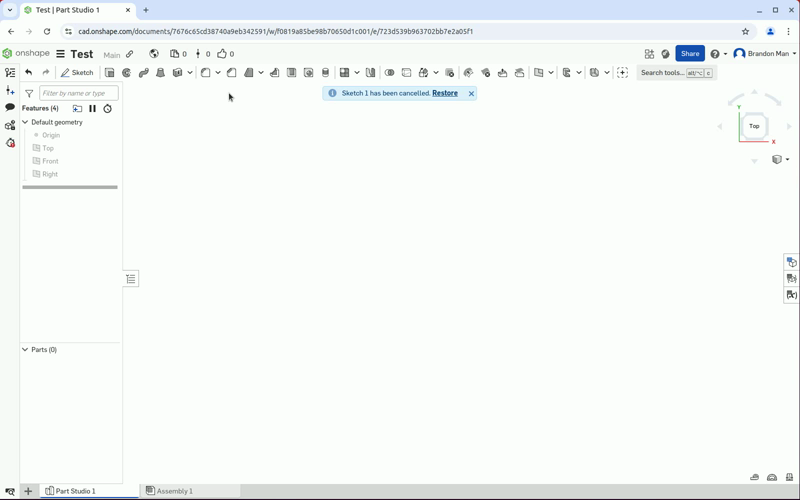
mouse_move(73, 352)
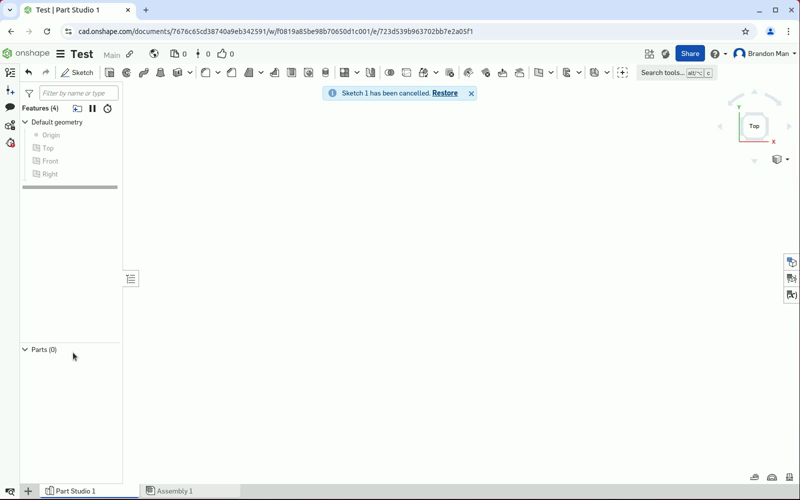
key(y)
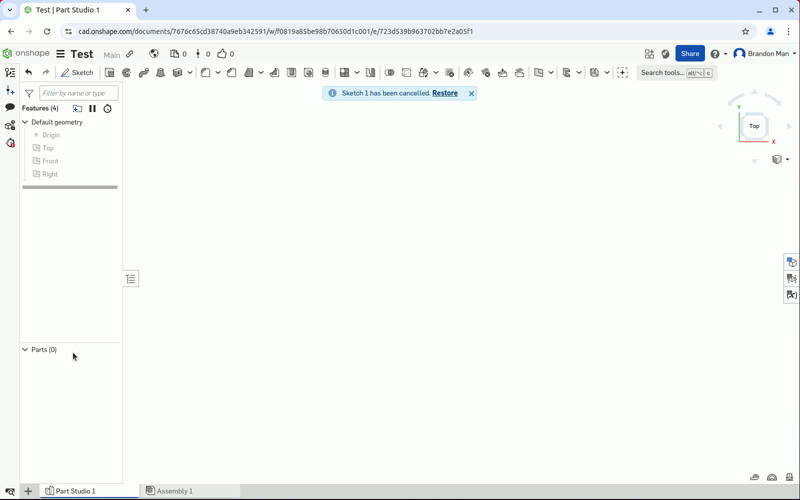
key(shift+p)
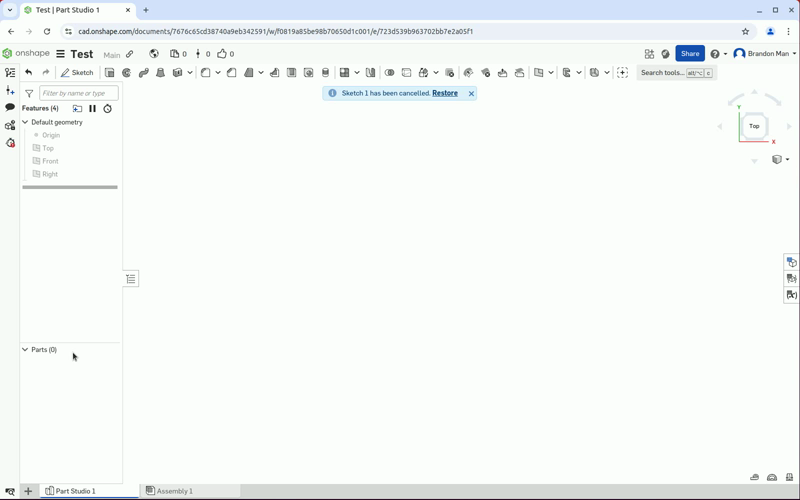
key(space)
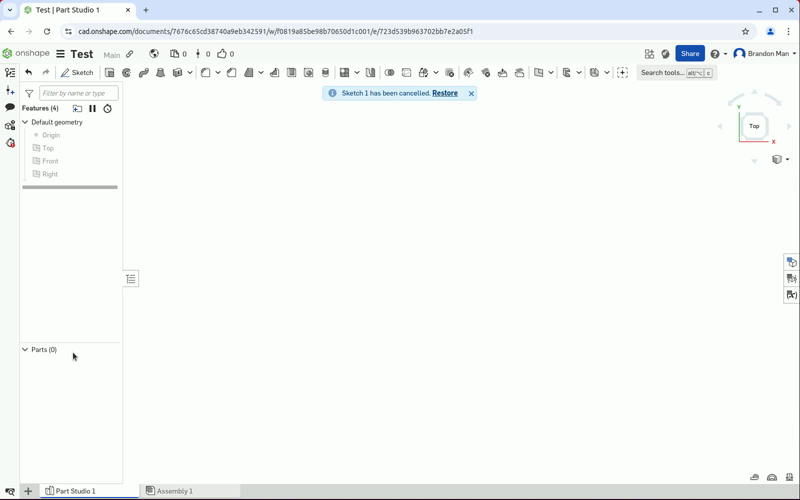
key_down(shift)
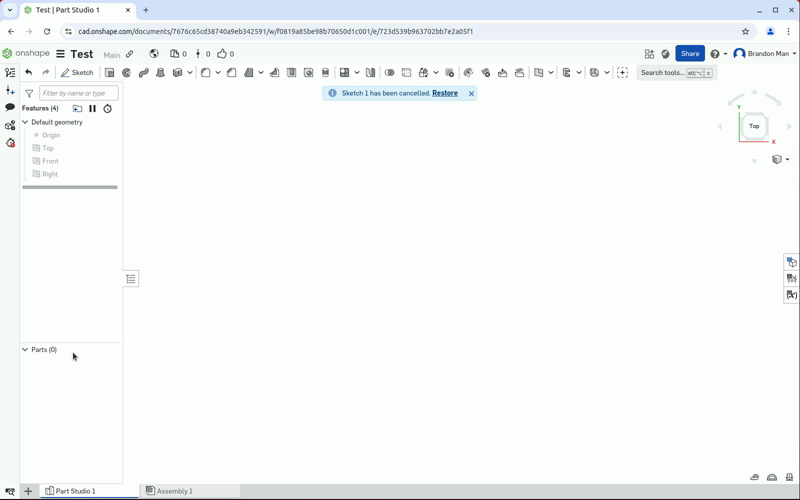
key(up)
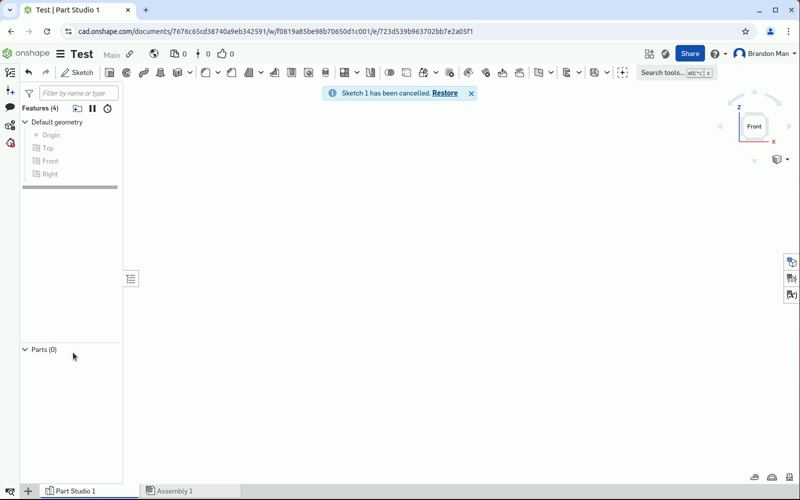
key_up(shift)
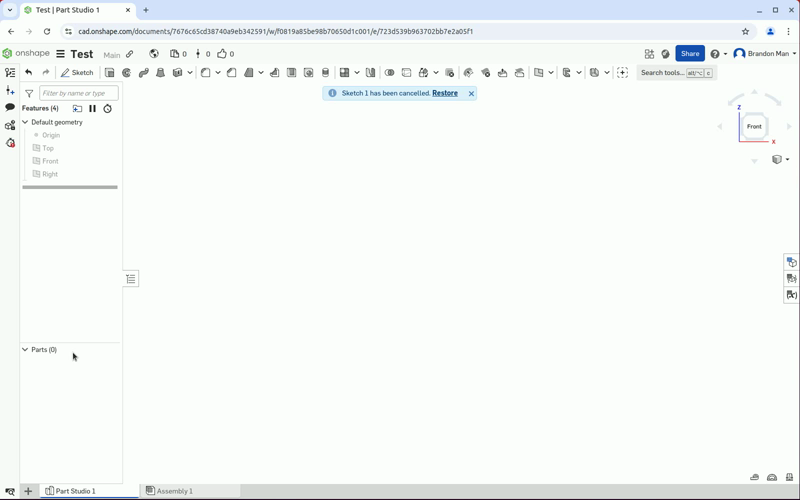
key(space)
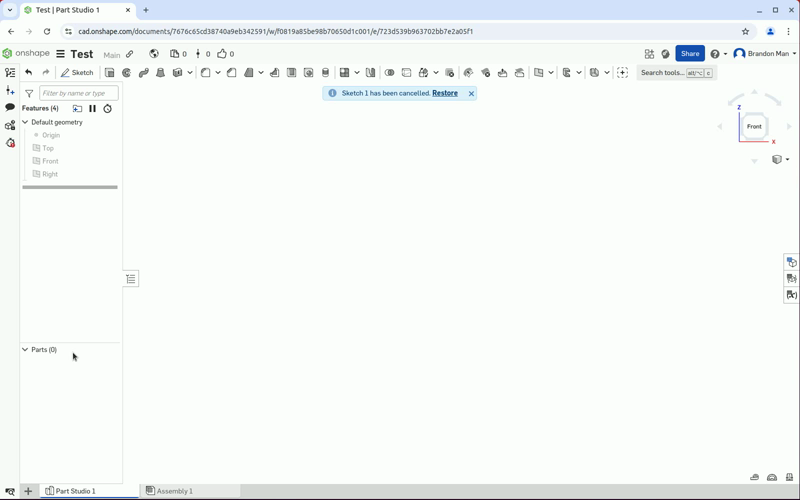
key_down(shift)
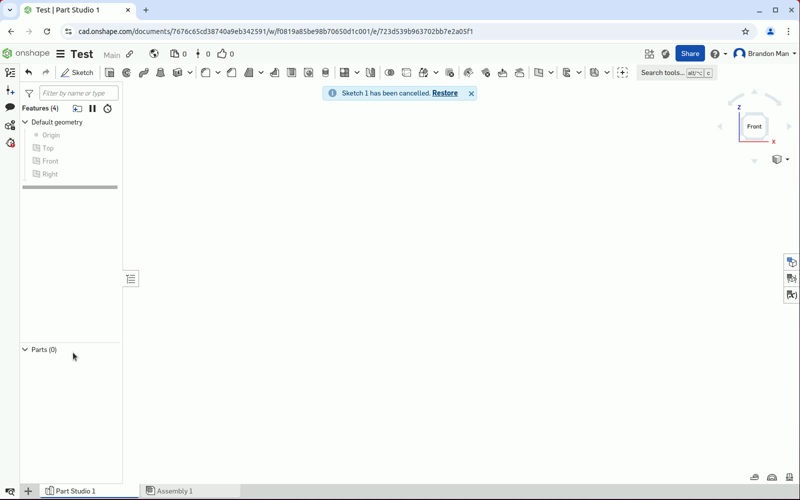
key(left)
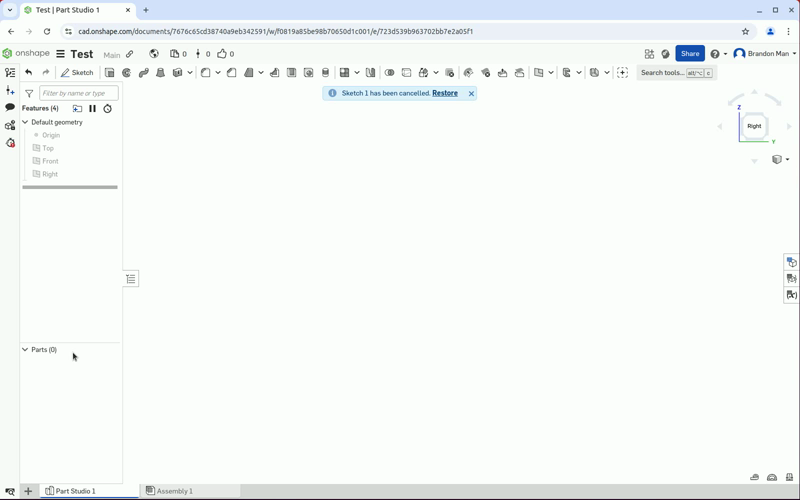
key_up(shift)
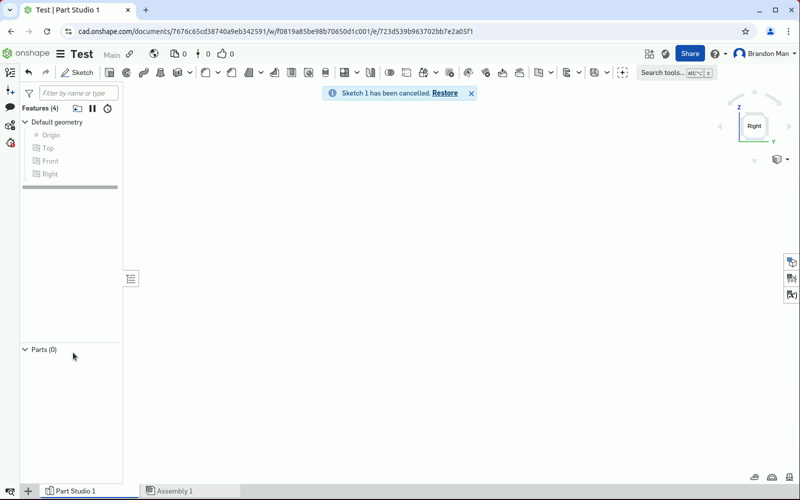
mouse_move(73, 352)
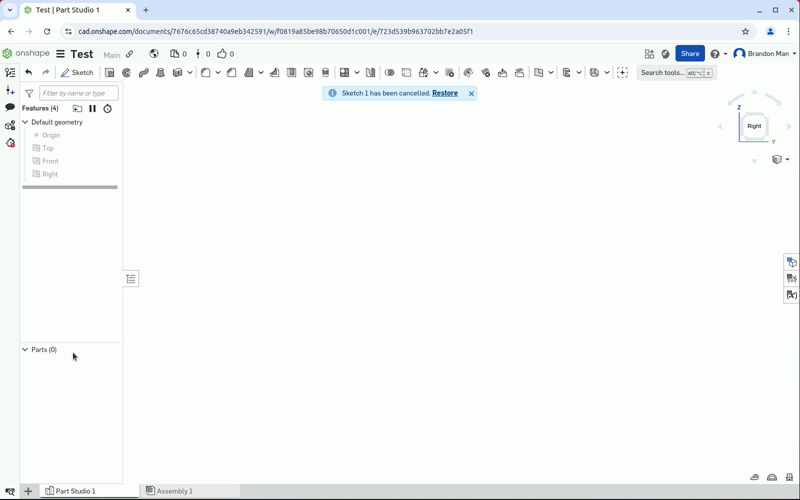
key(shift+y)
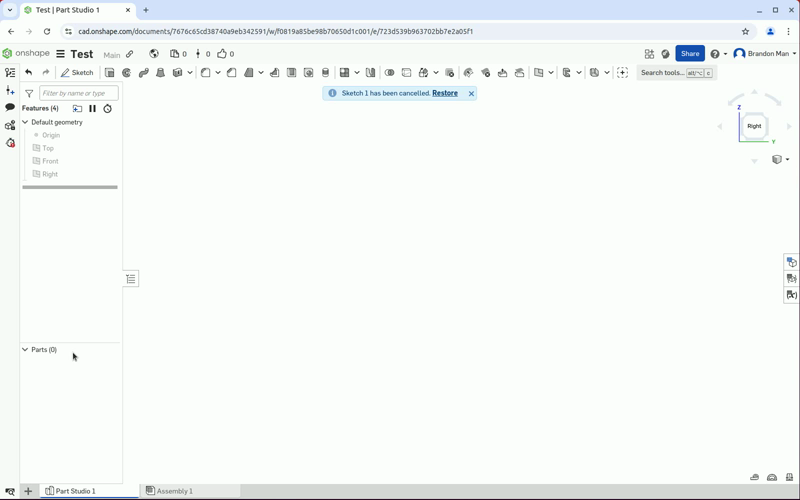
key(shift+s)
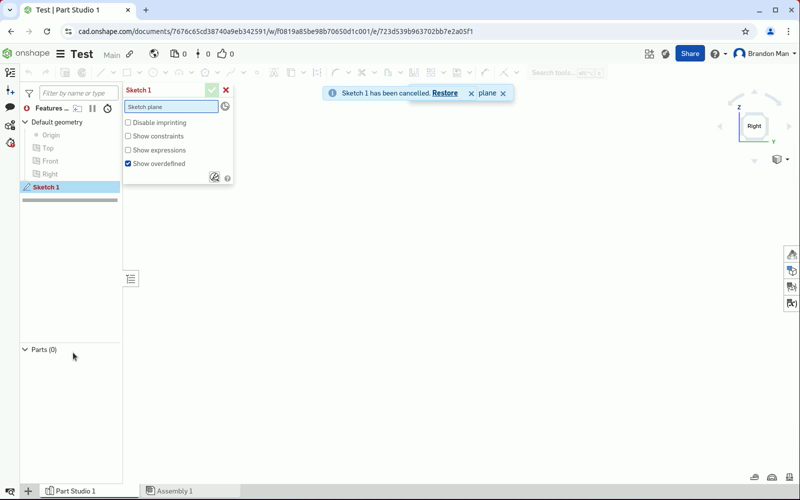
mouse_move(73, 176)
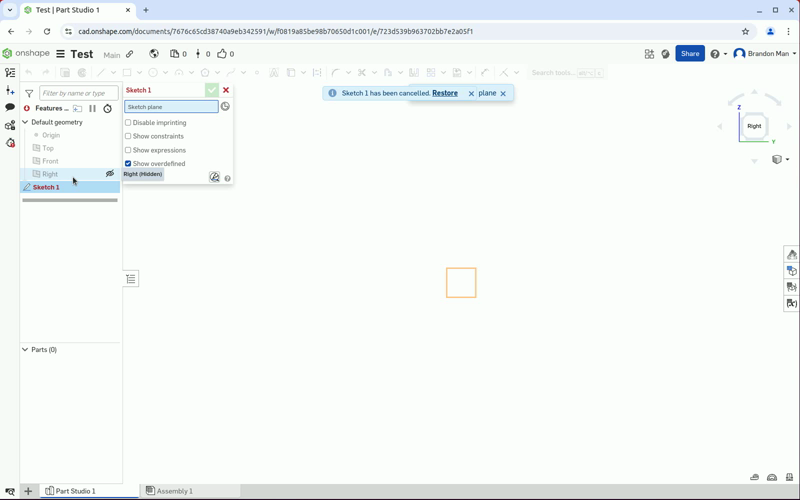
click(73, 176)
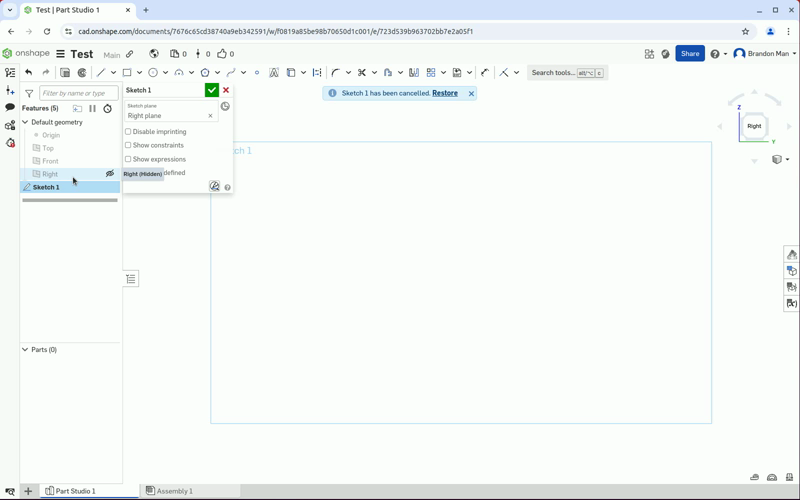
mouse_move(73, 352)
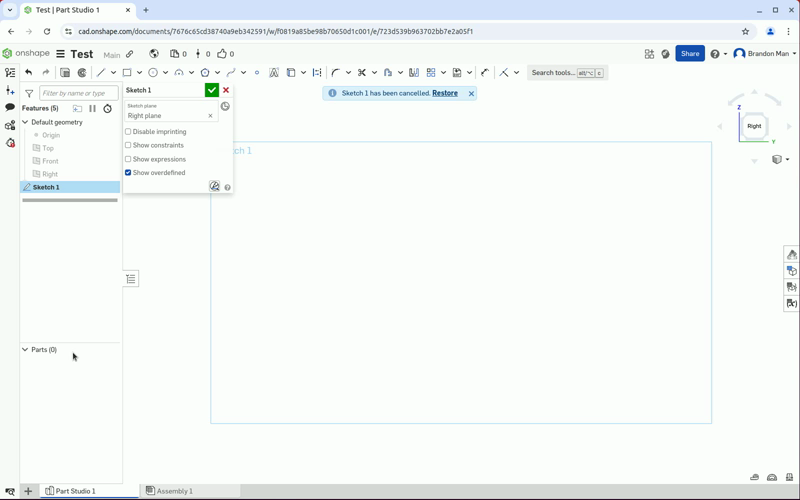
key(y)
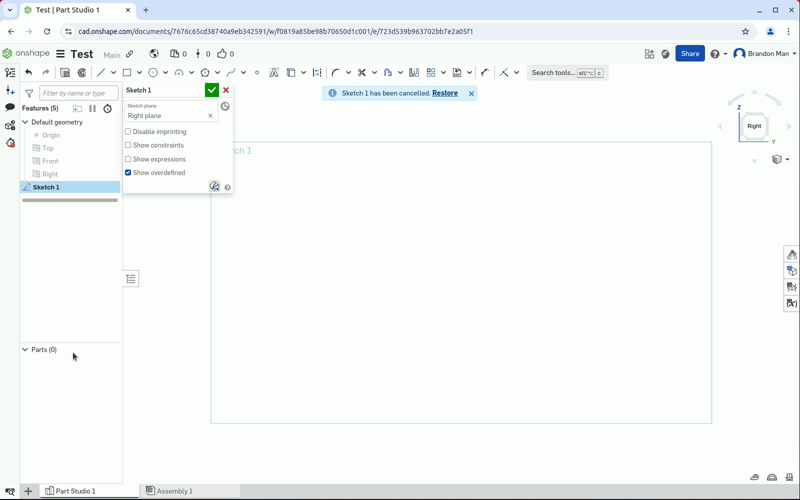
key(c)
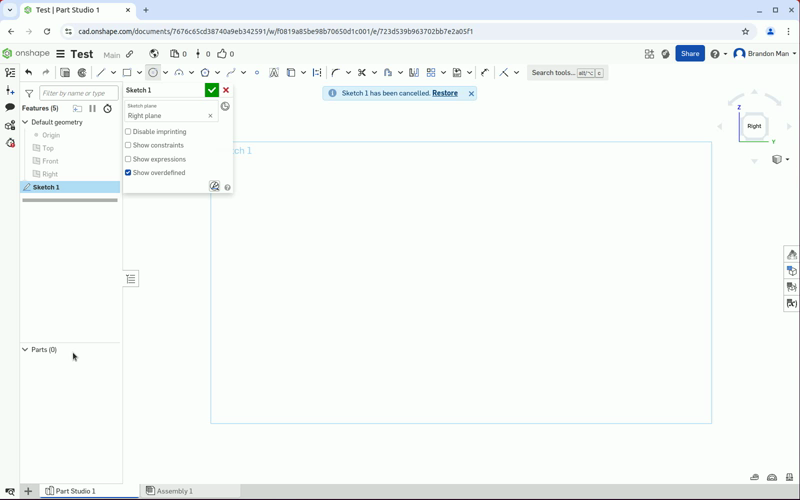
key_down(shift)
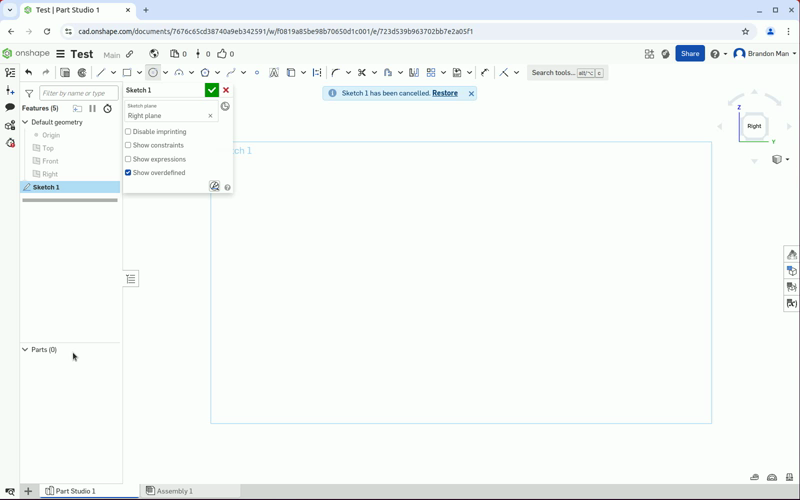
mouse_move(461, 282)
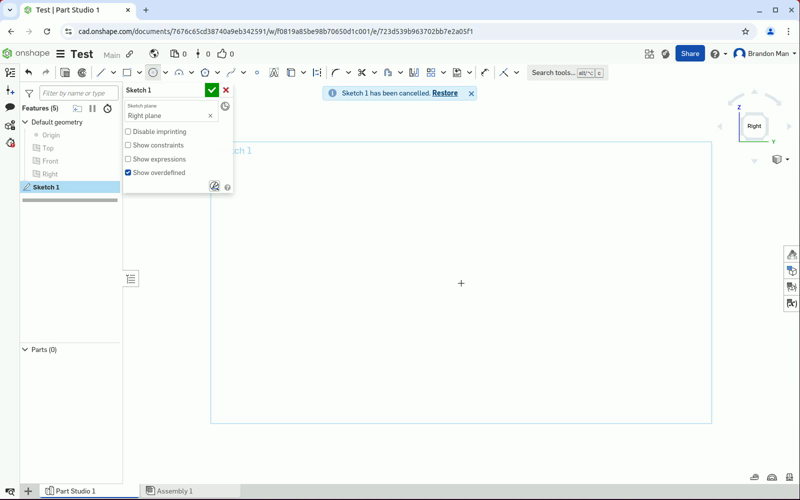
click(461, 282)
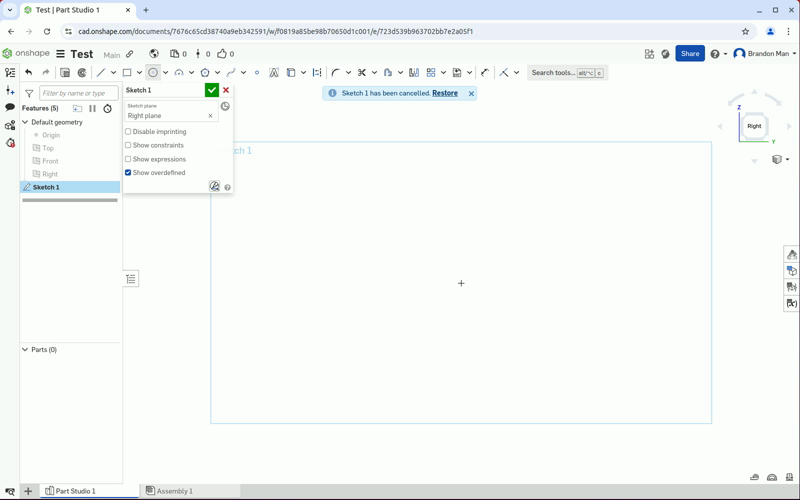
key_up(shift)
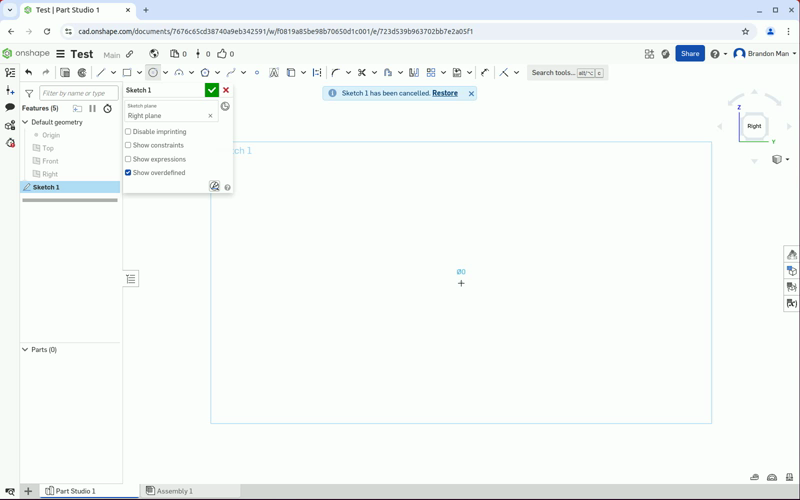
mouse_move(540, 282)
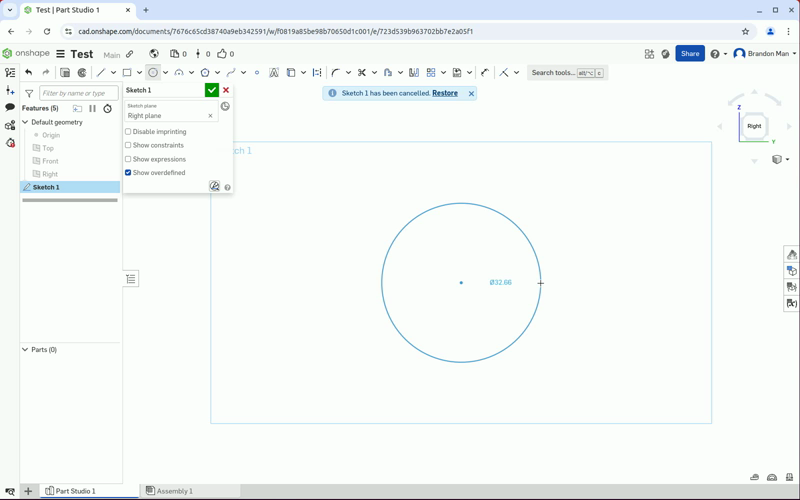
click(540, 282)
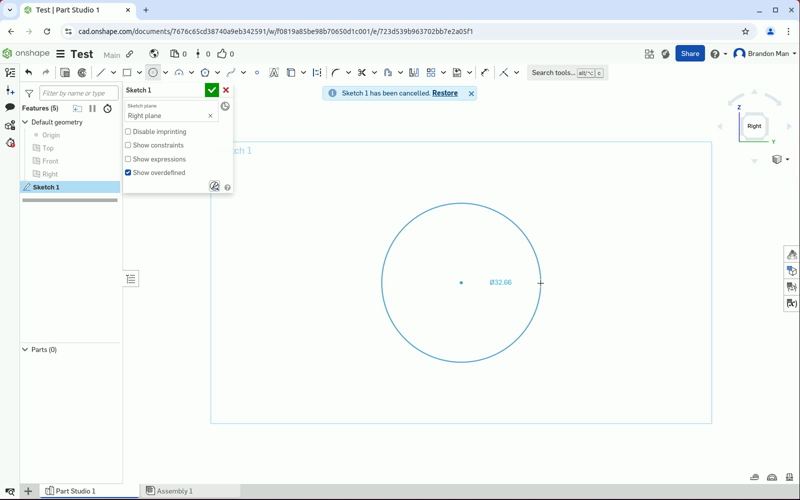
key(esc)
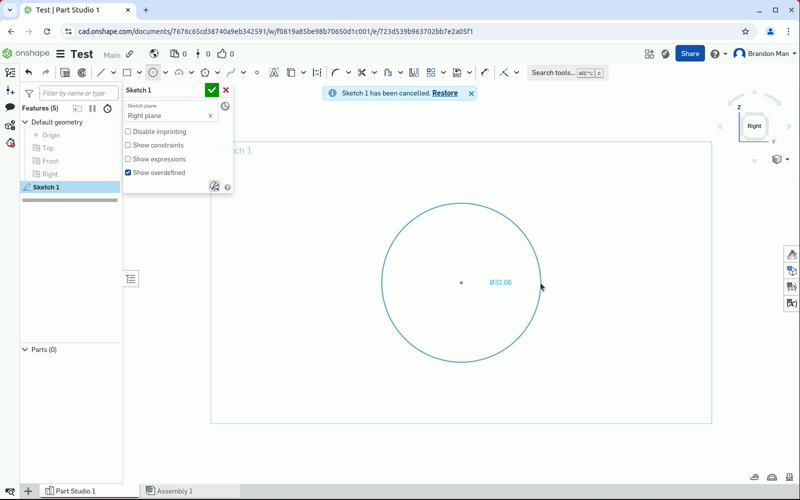
key(c)
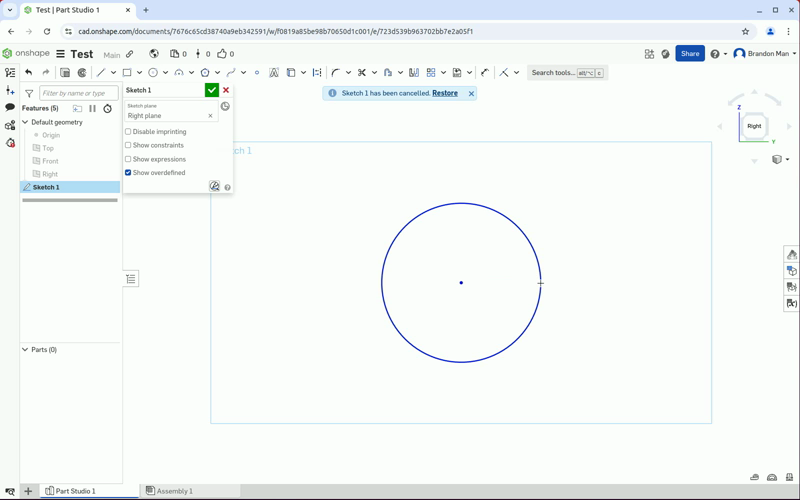
key_down(shift)
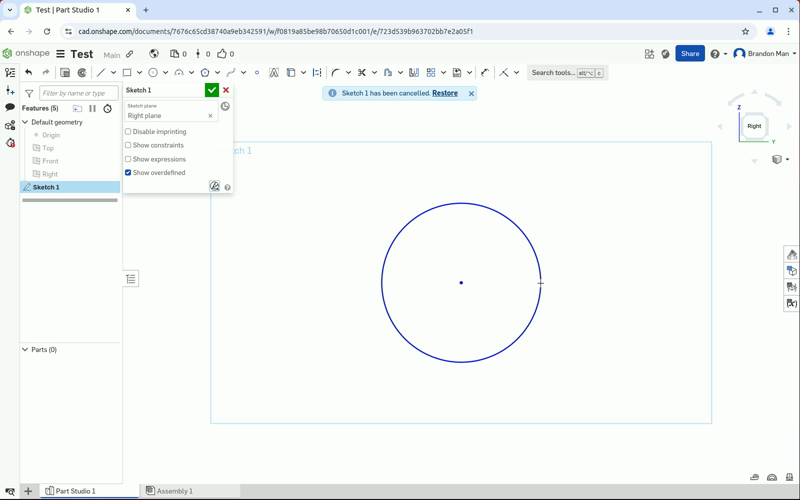
mouse_move(461, 282)
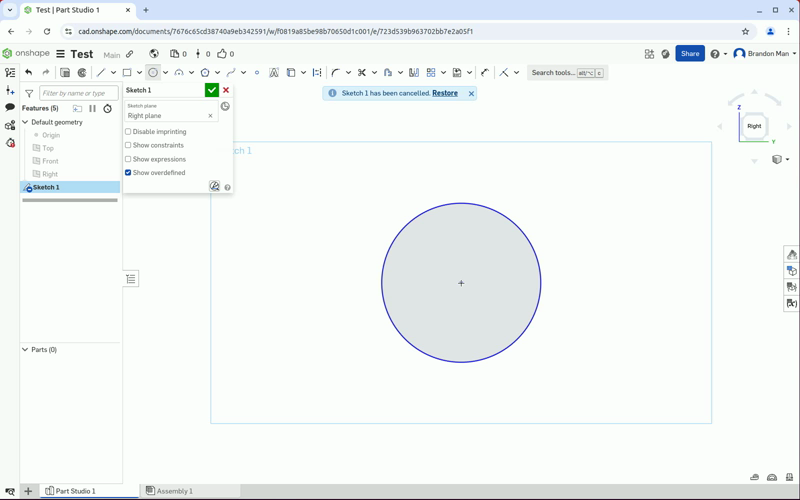
click(461, 282)
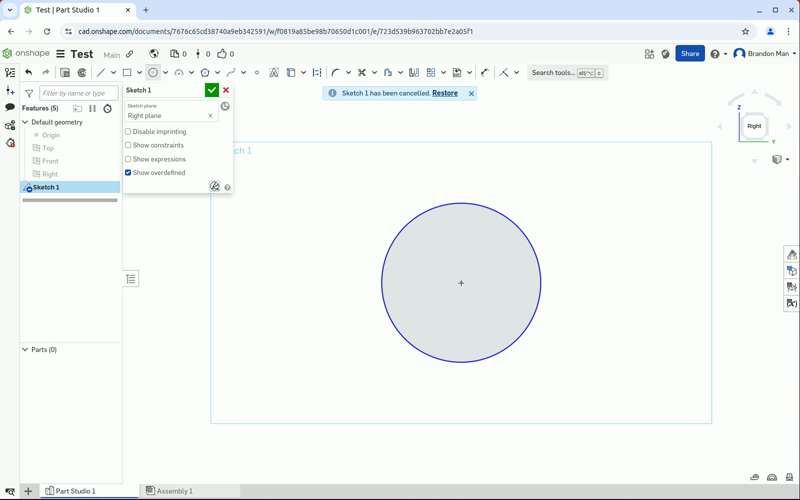
key_up(shift)
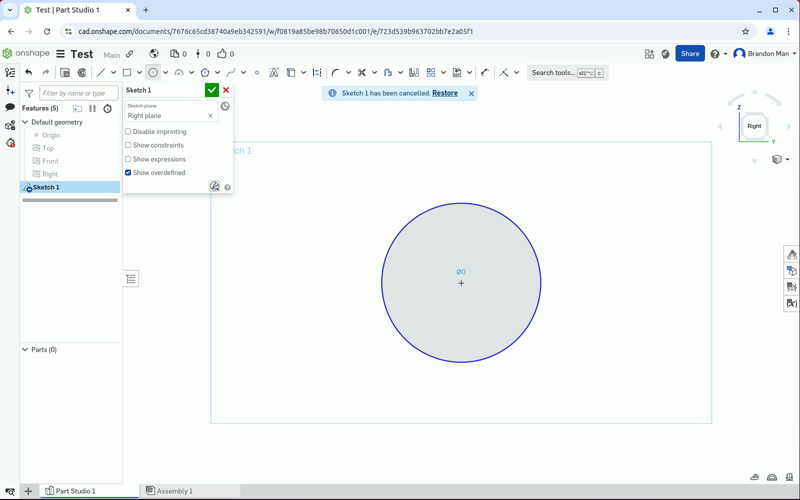
mouse_move(517, 282)
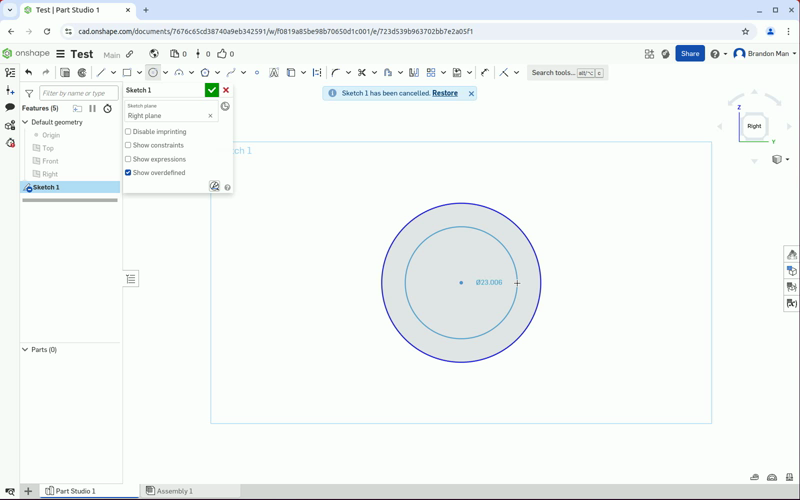
click(517, 282)
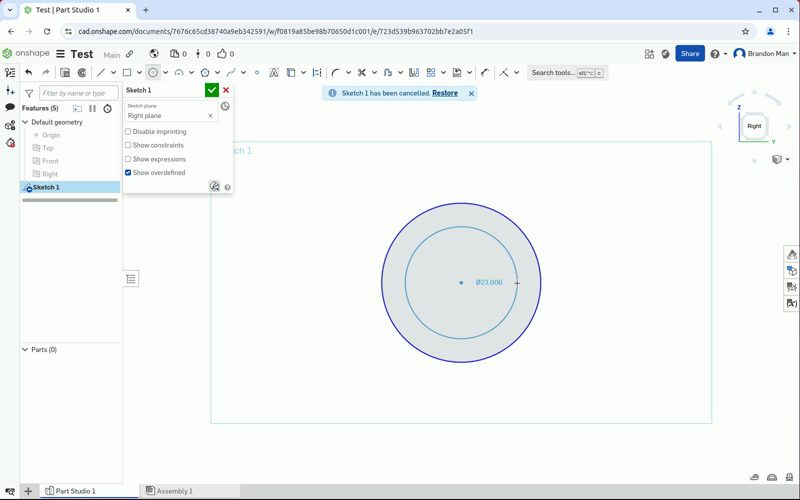
key(esc)
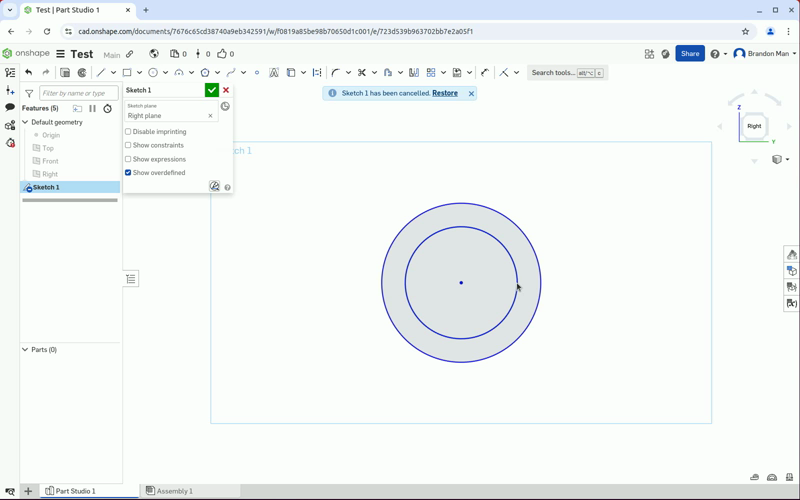
mouse_move(526, 257)
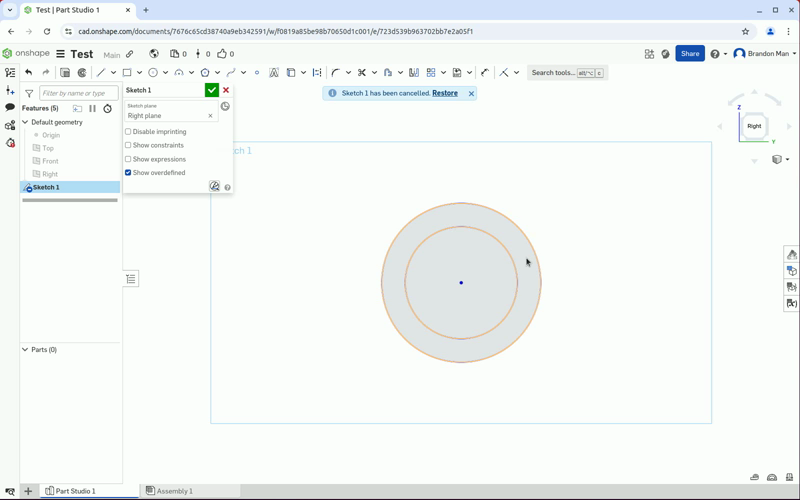
click(526, 257)
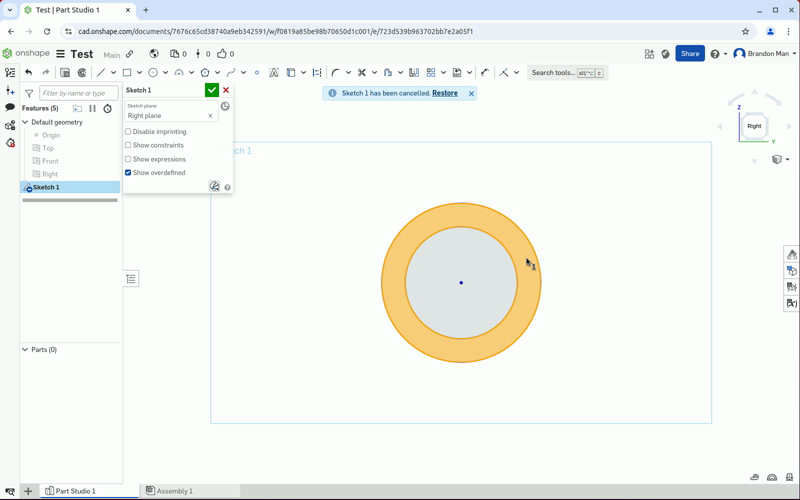
mouse_move(73, 352)
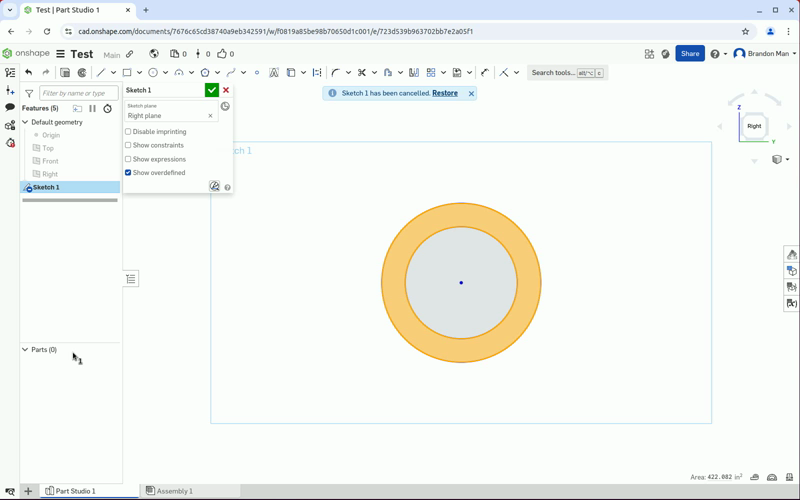
key(shift+y)
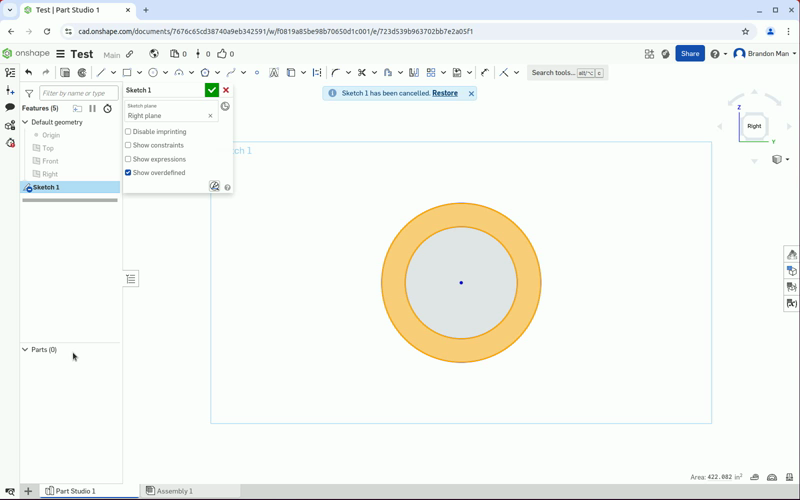
key(shift+e)
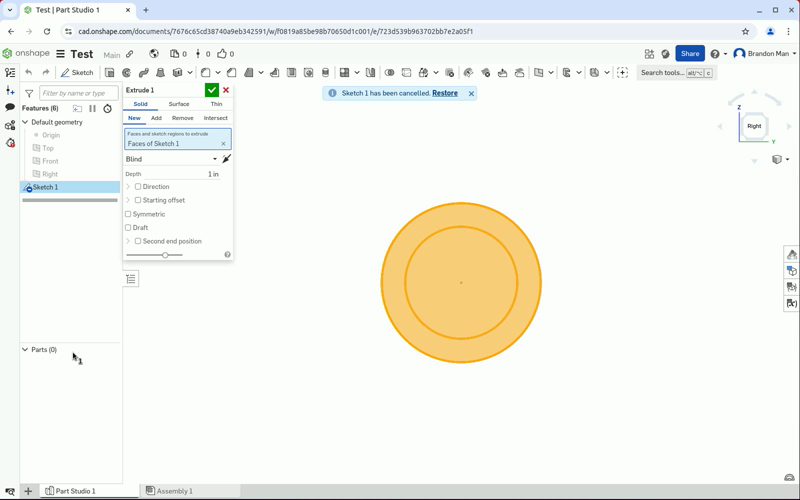
mouse_move(143, 106)
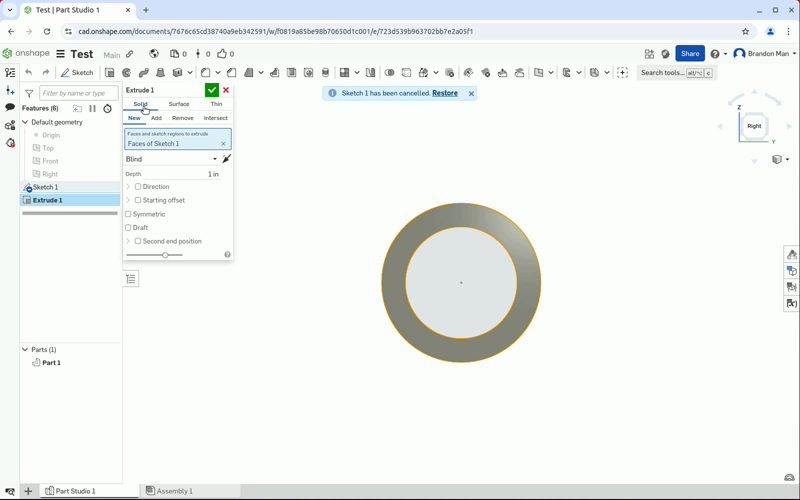
click(143, 106)
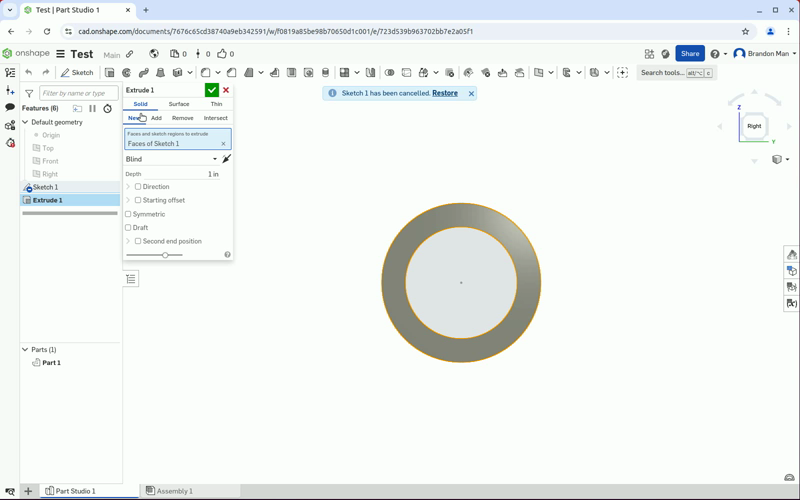
mouse_move(137, 120)
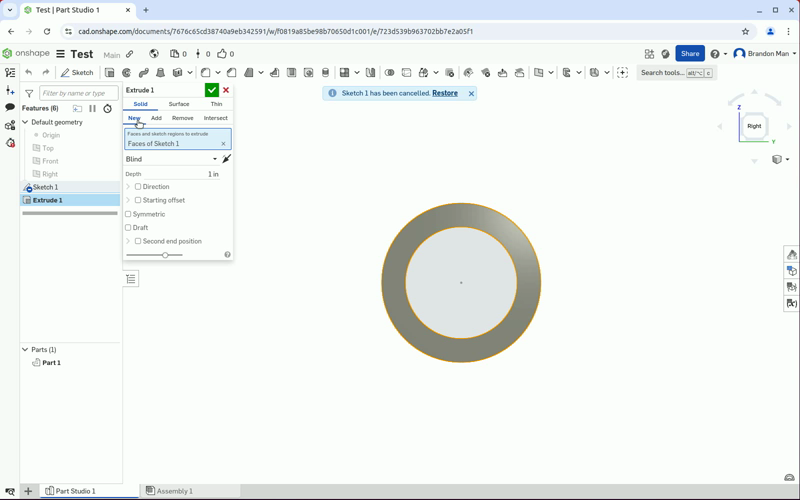
click(137, 120)
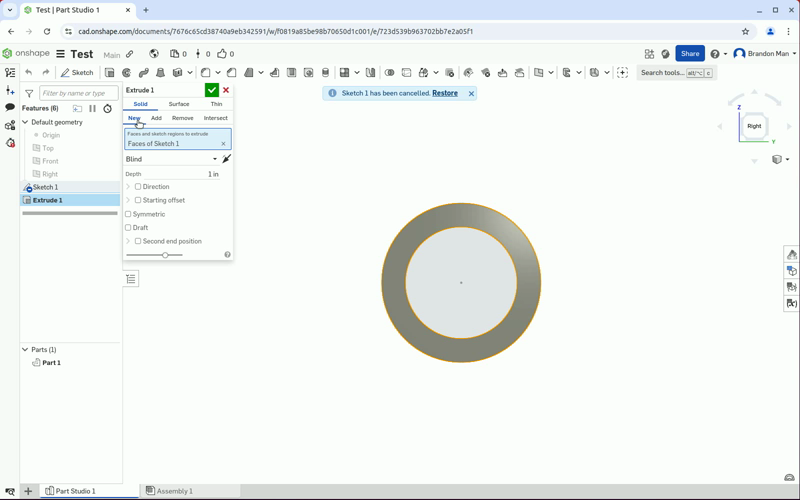
key(tab, 4)
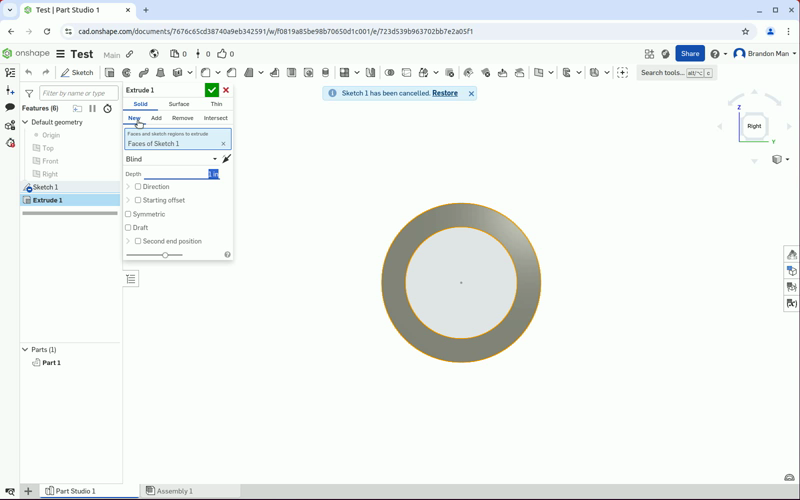
text(23.108)
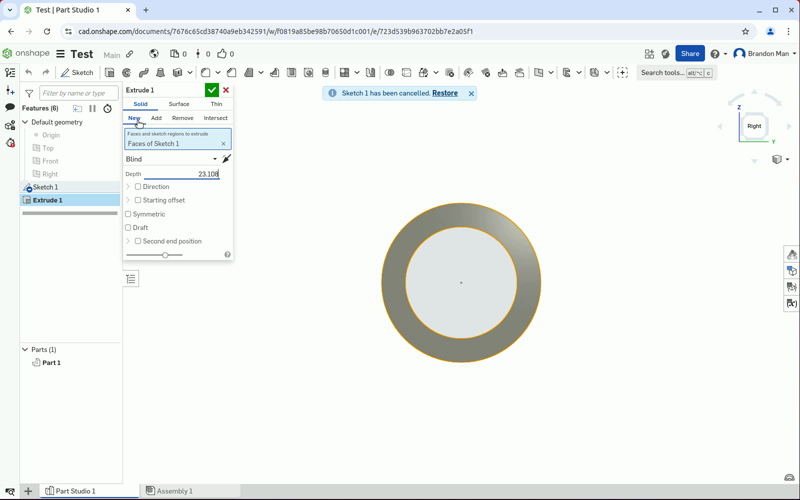
key(enter)
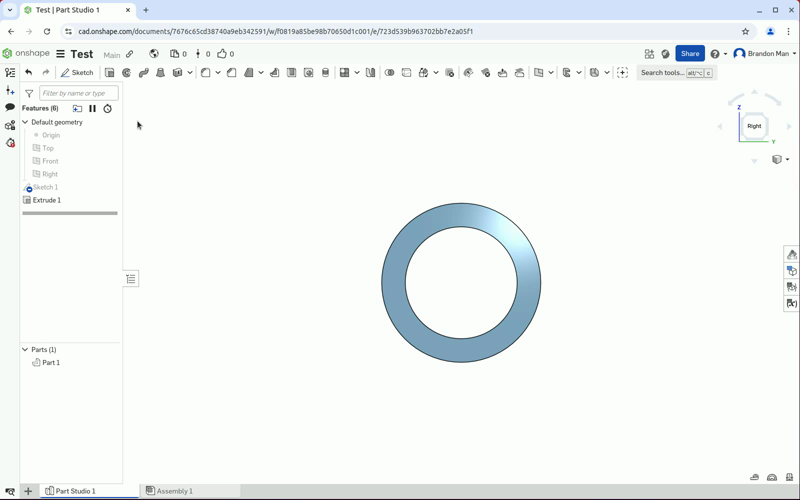
key(shift+h)
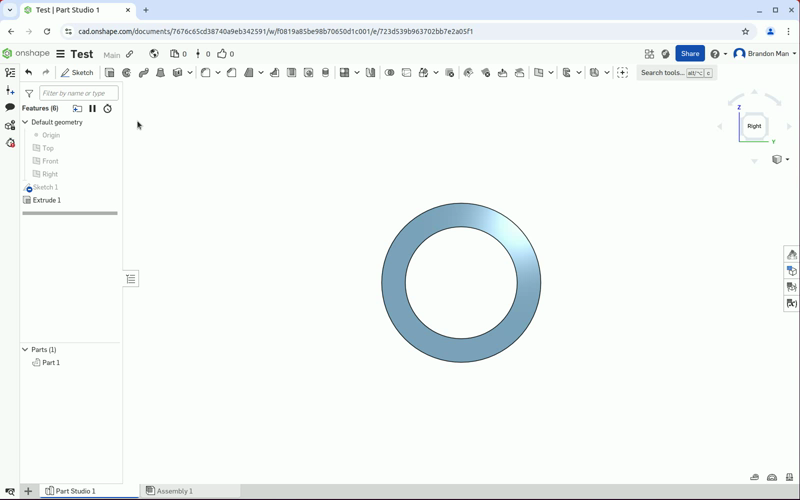
key(shift+h)
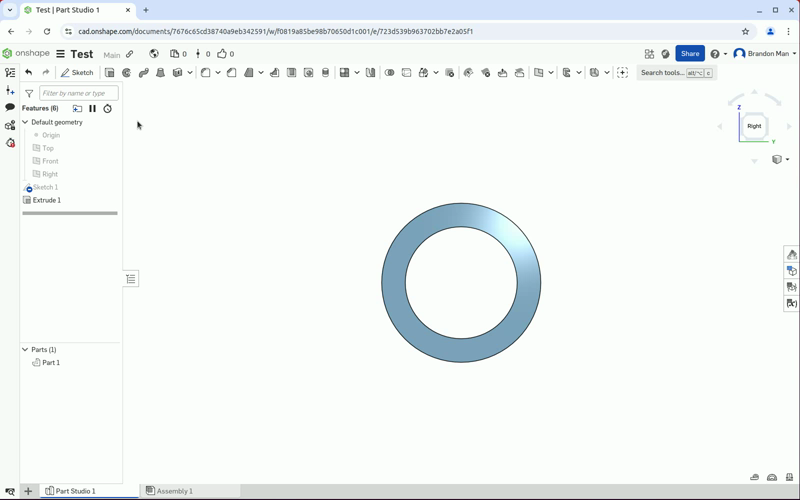
mouse_move(73, 189)
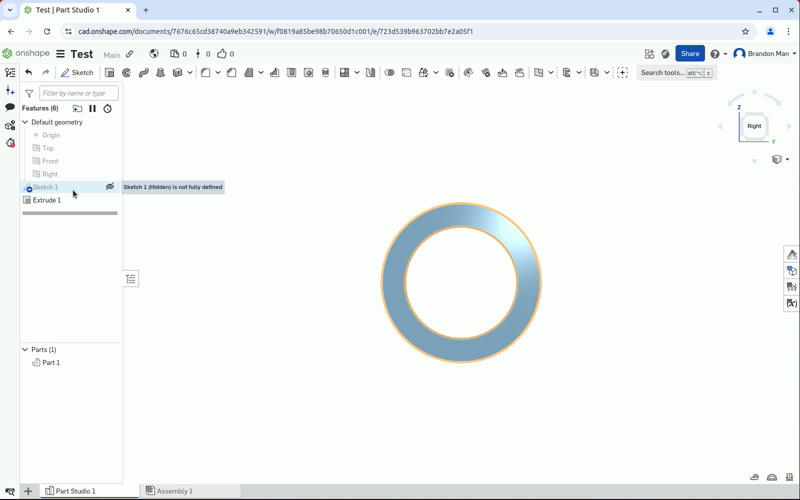
click(73, 189)
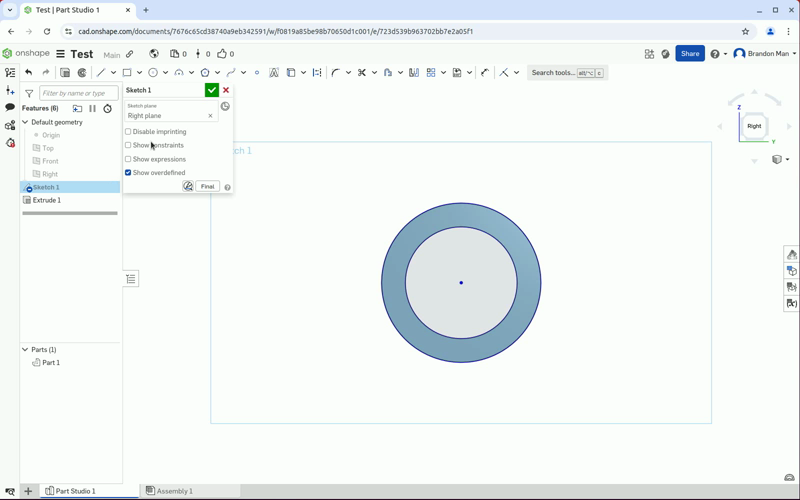
mouse_move(229, 92)
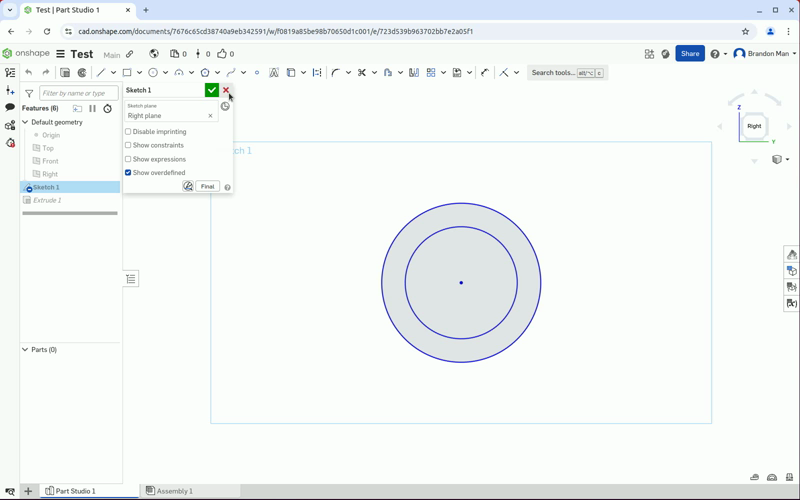
click(229, 92)
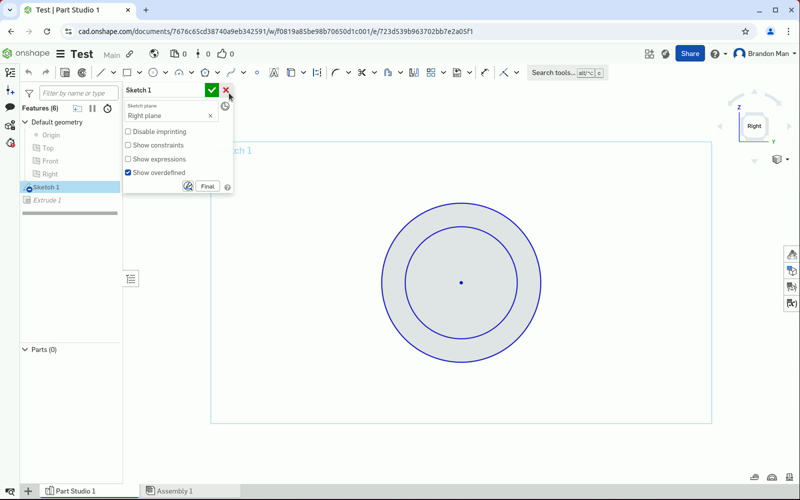
key(shift+s)
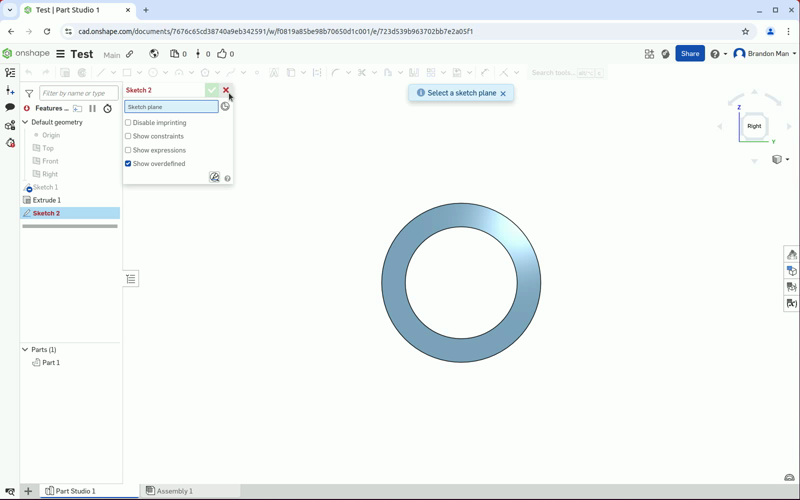
mouse_move(73, 176)
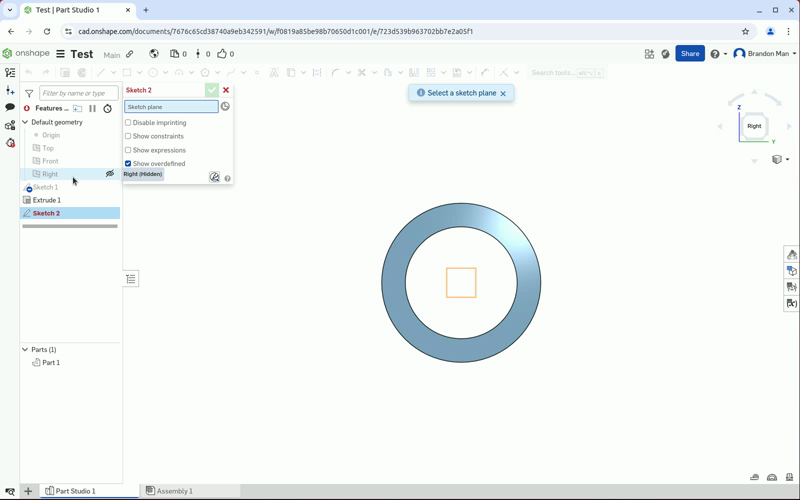
click(73, 176)
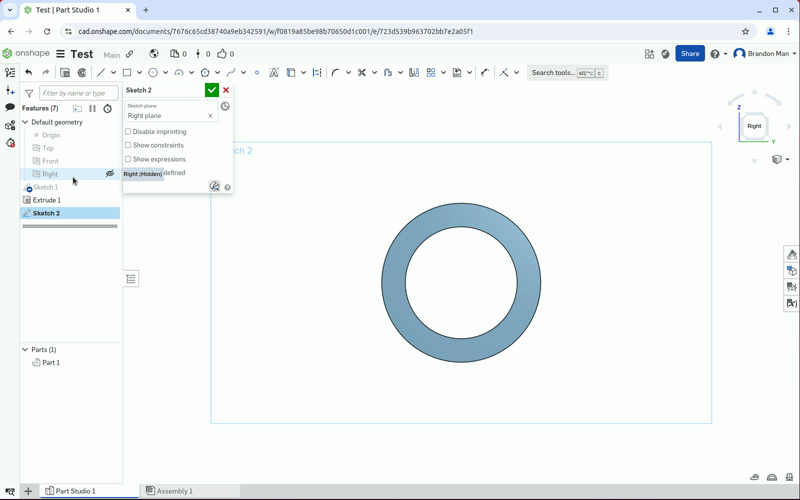
mouse_move(73, 352)
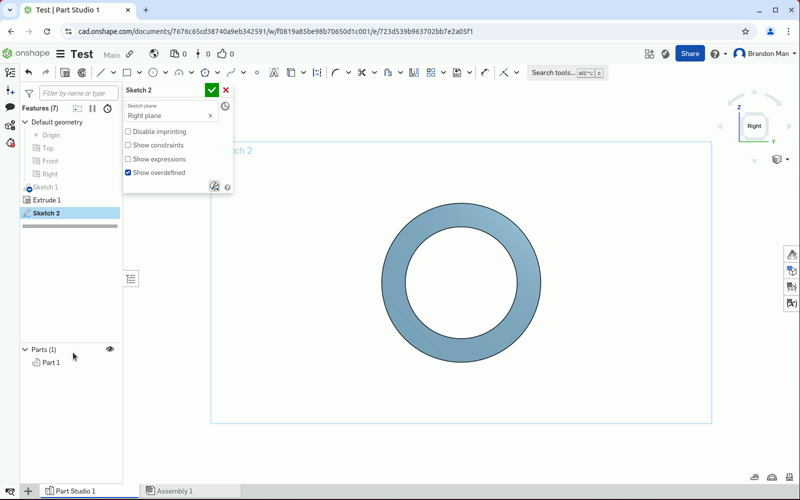
key(y)
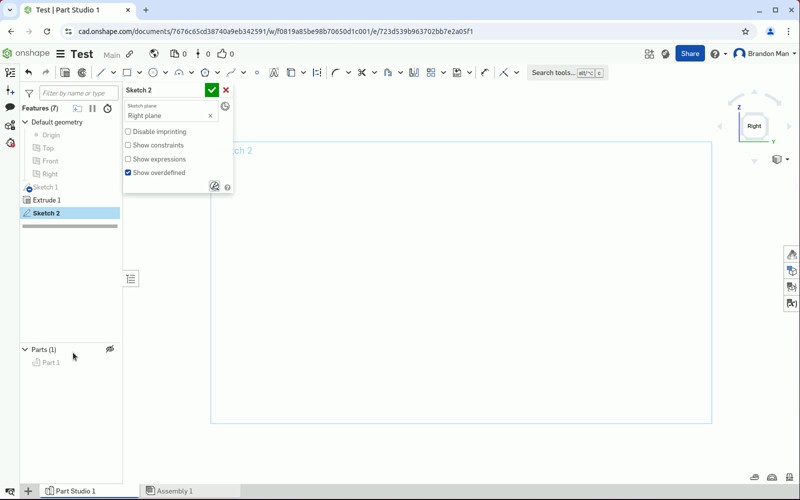
key(c)
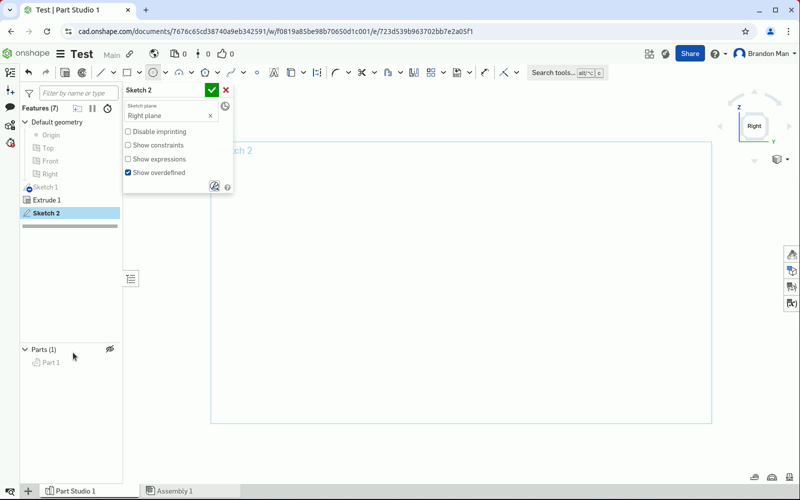
key_down(shift)
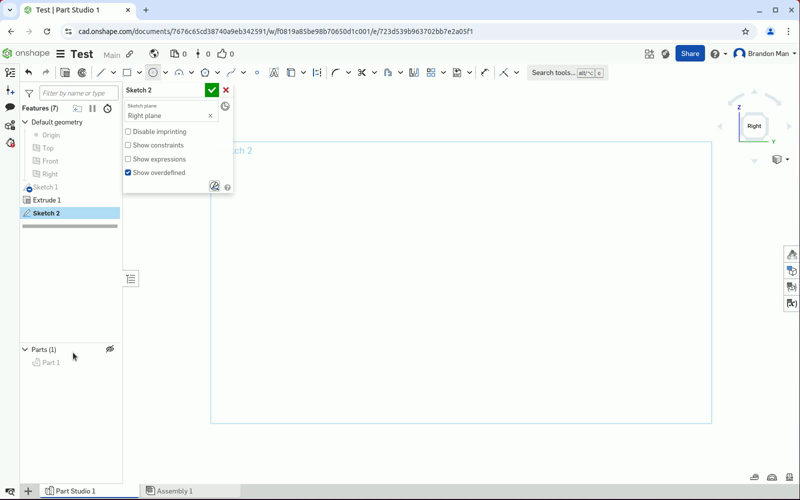
mouse_move(461, 282)
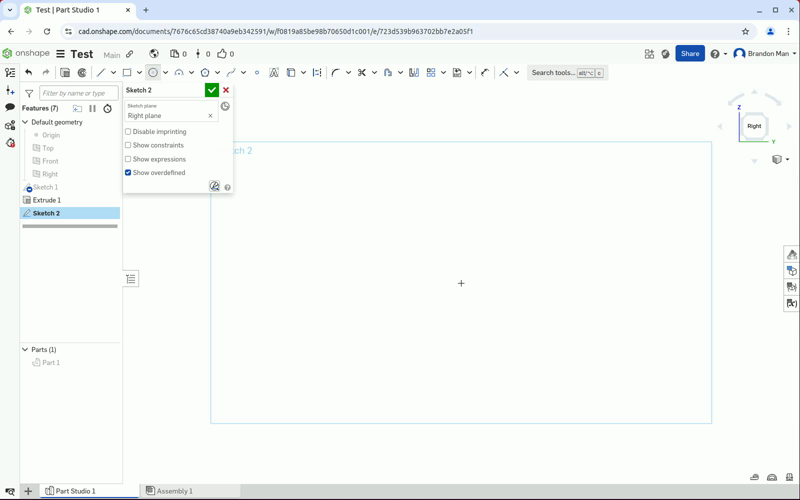
click(461, 282)
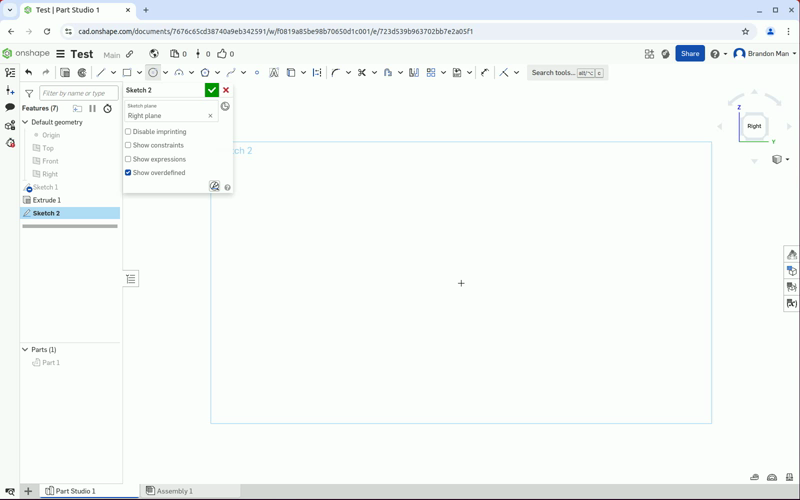
key_up(shift)
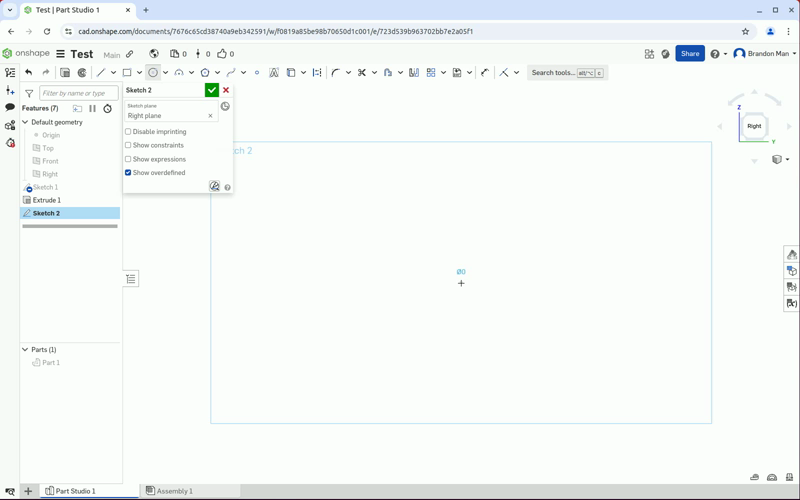
mouse_move(540, 282)
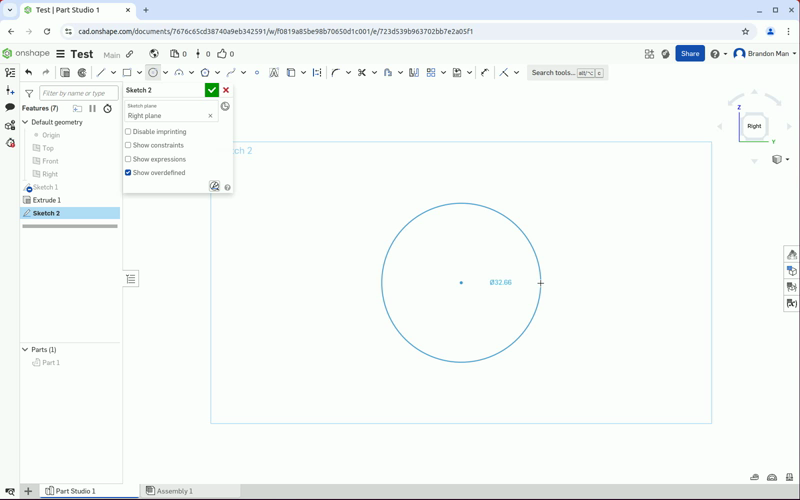
click(540, 282)
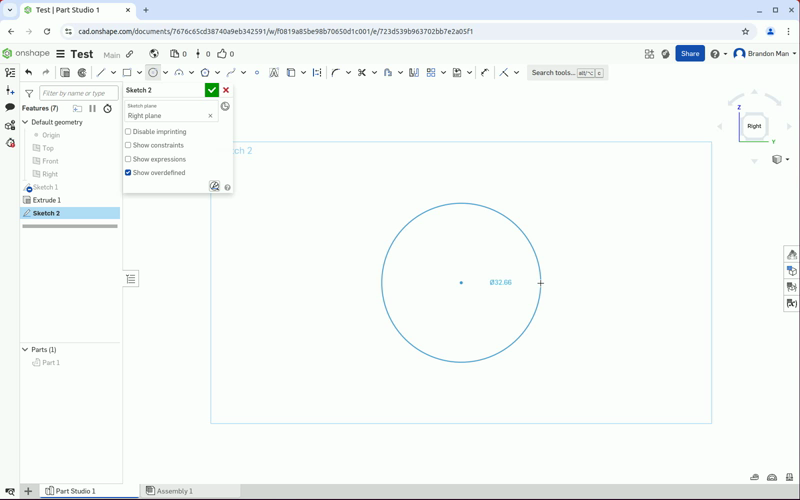
key(esc)
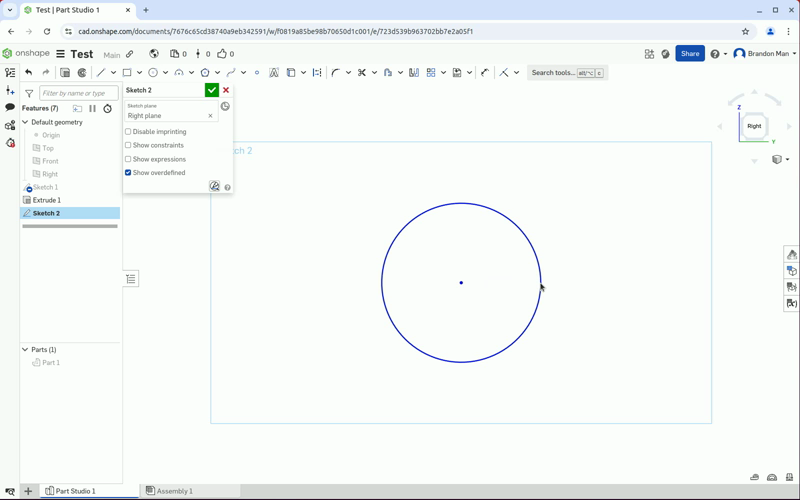
key(c)
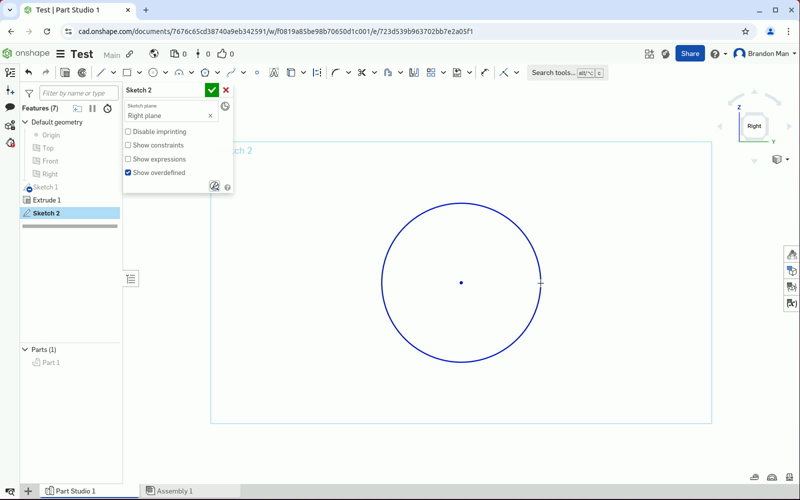
key_down(shift)
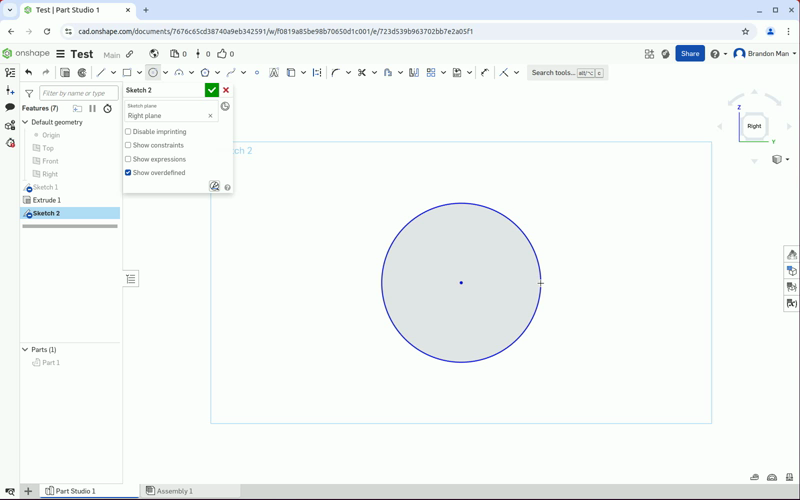
mouse_move(461, 282)
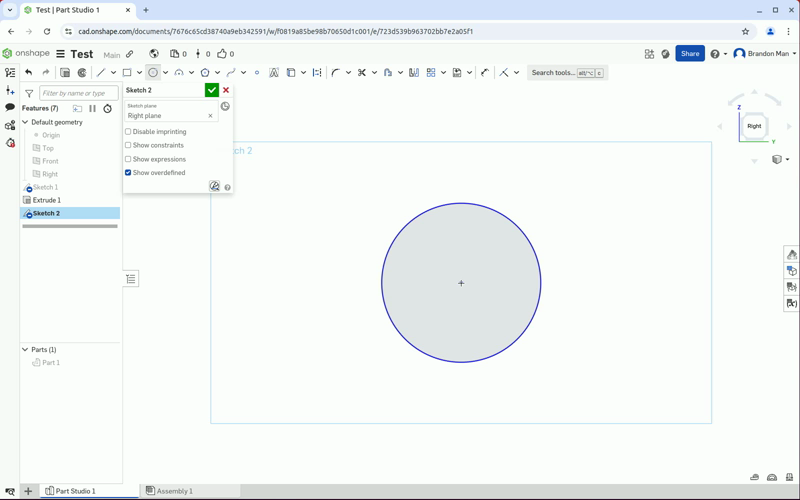
click(461, 282)
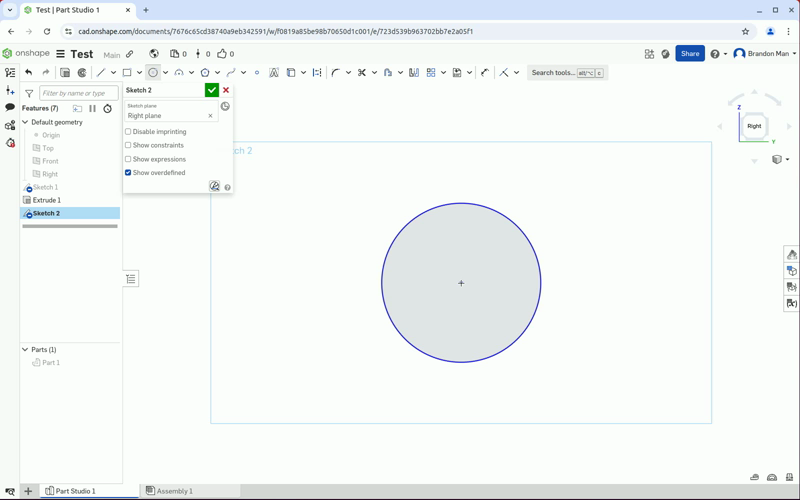
key_up(shift)
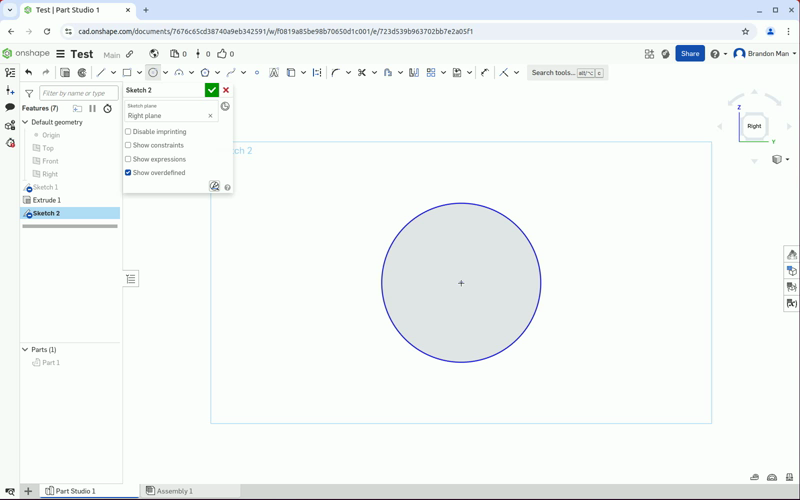
mouse_move(538, 282)
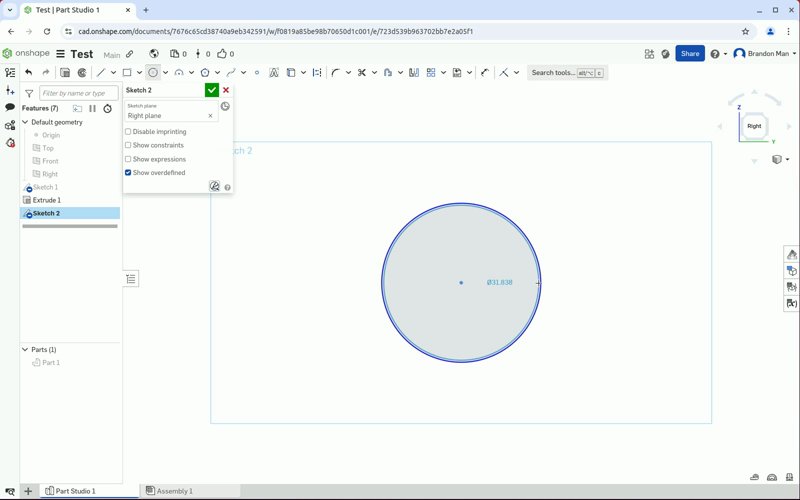
scroll(6)
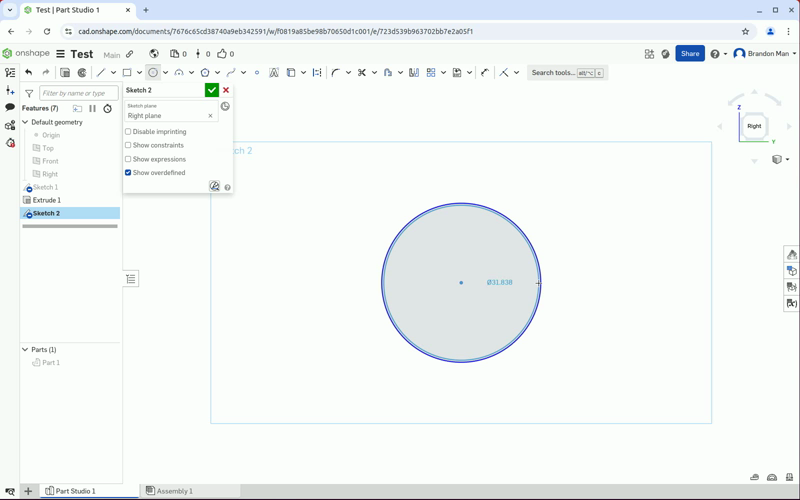
scroll(6)
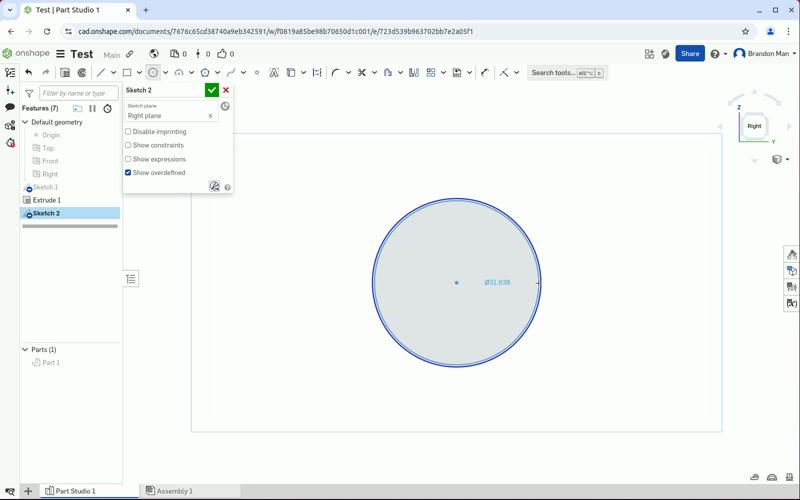
scroll(6)
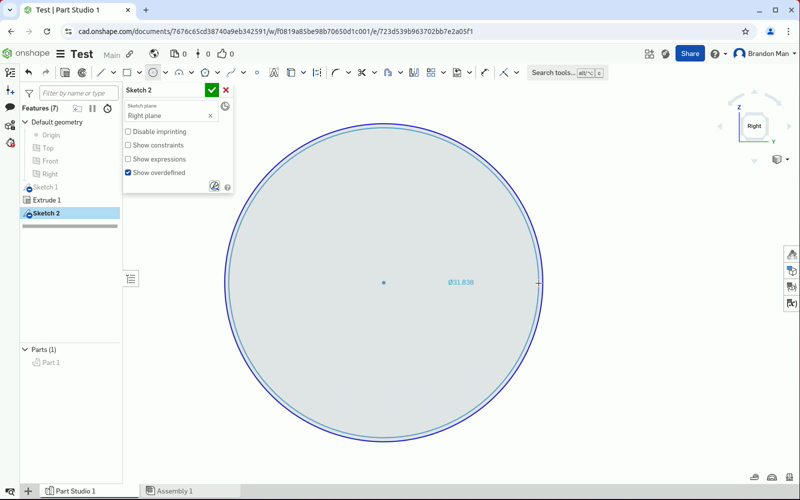
scroll(6)
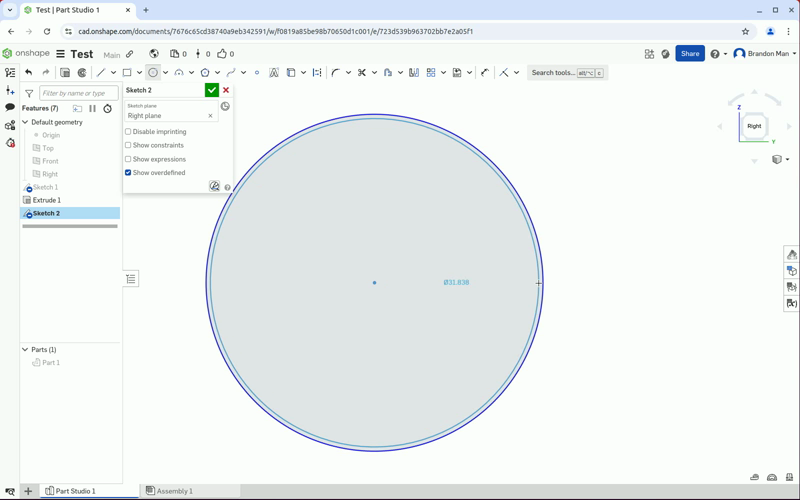
scroll(6)
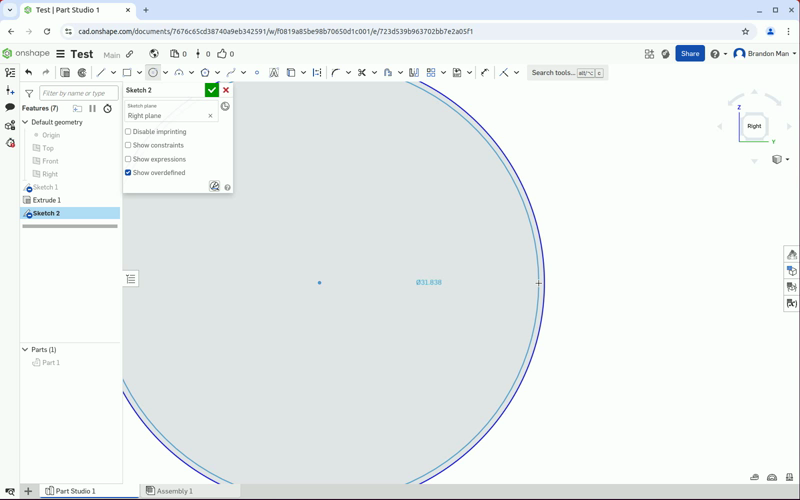
scroll(6)
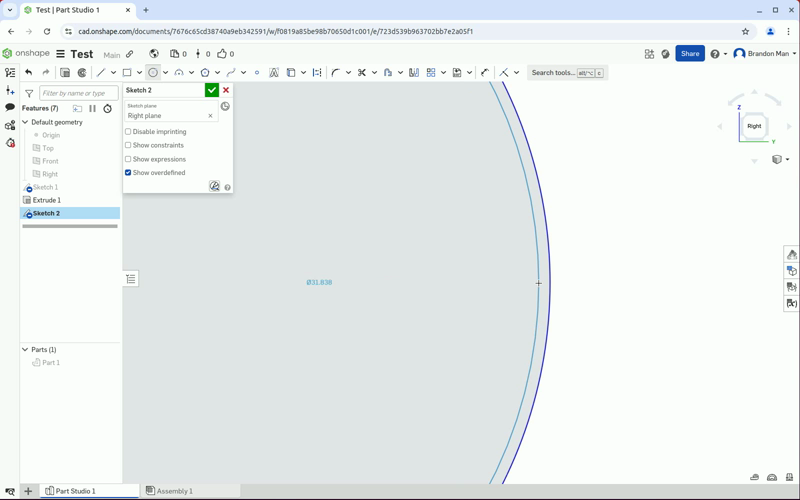
scroll(6)
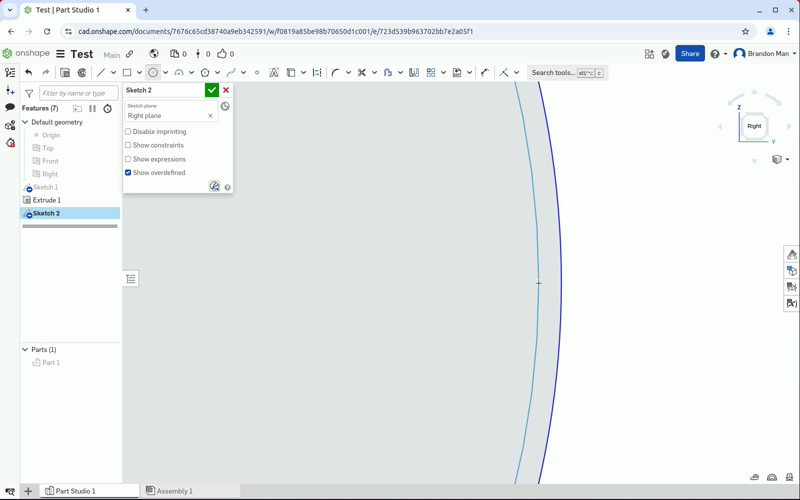
click(538, 282)
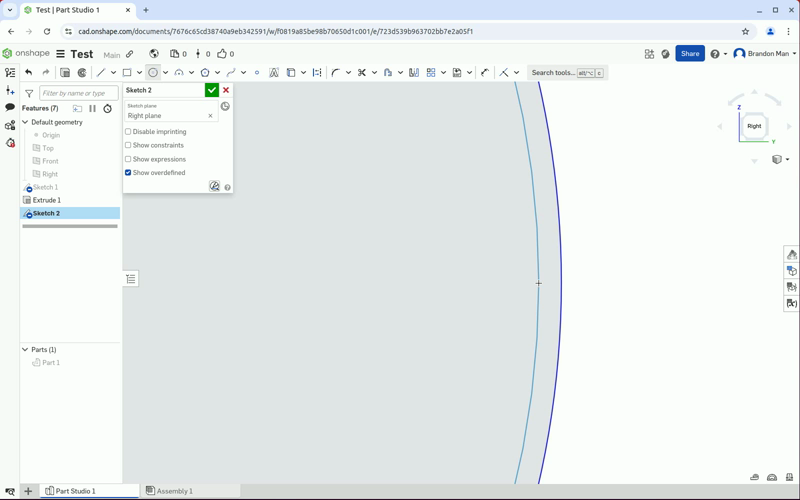
scroll(-6)
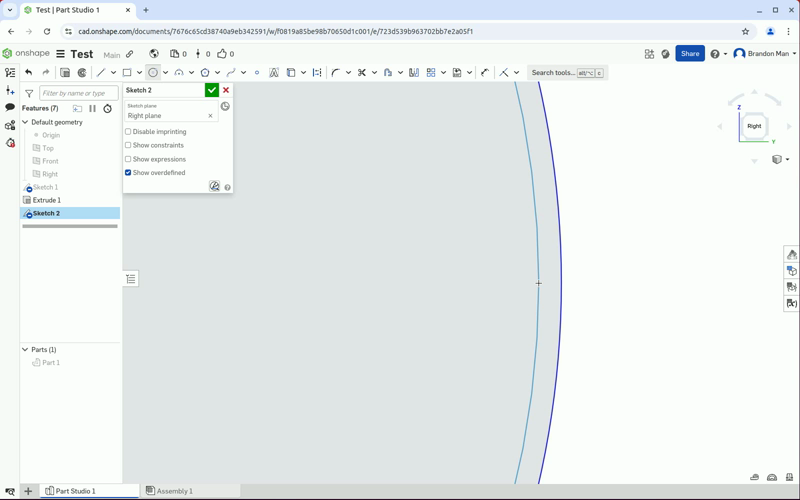
scroll(-6)
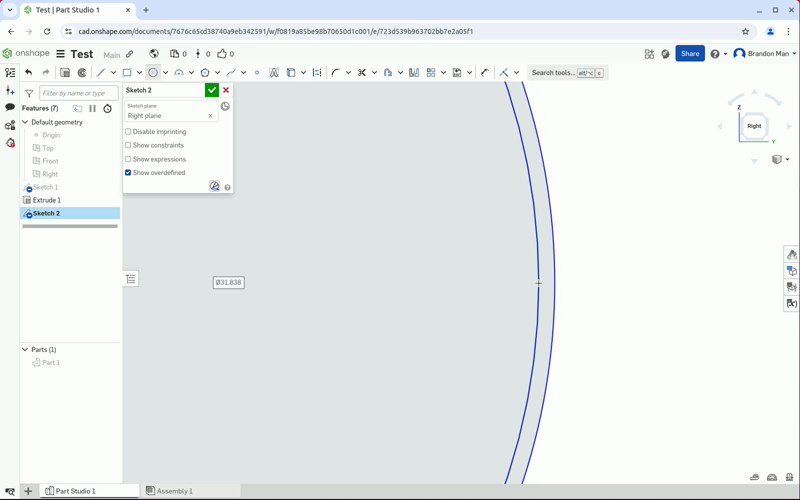
scroll(-6)
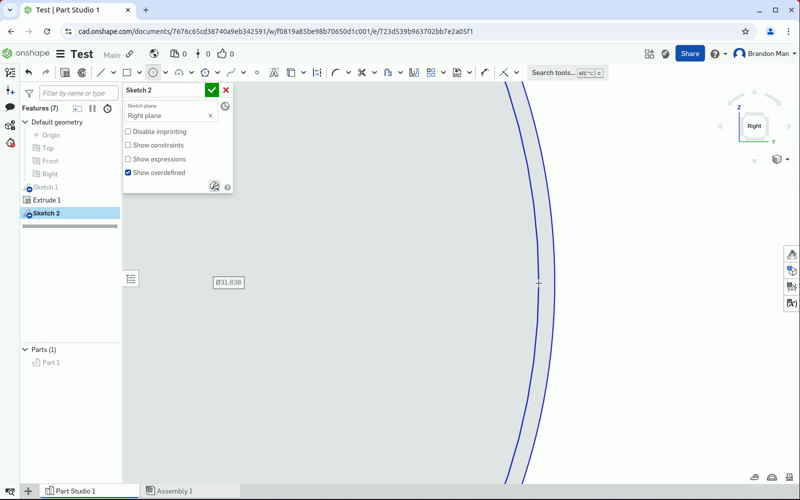
scroll(-6)
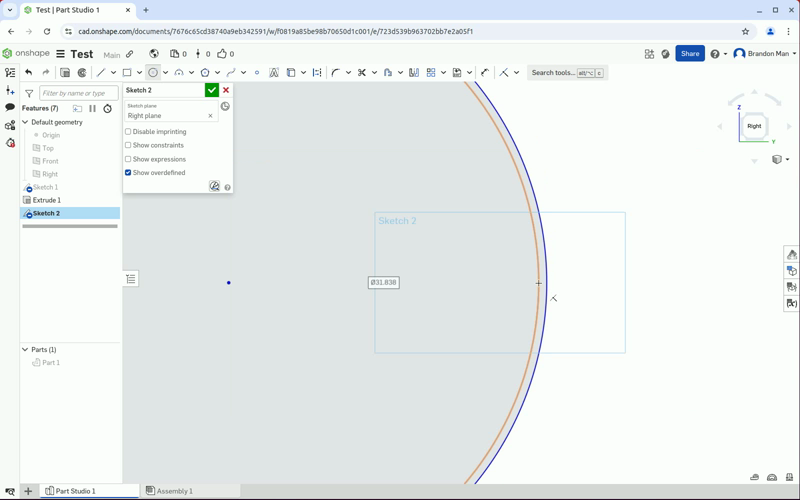
scroll(-6)
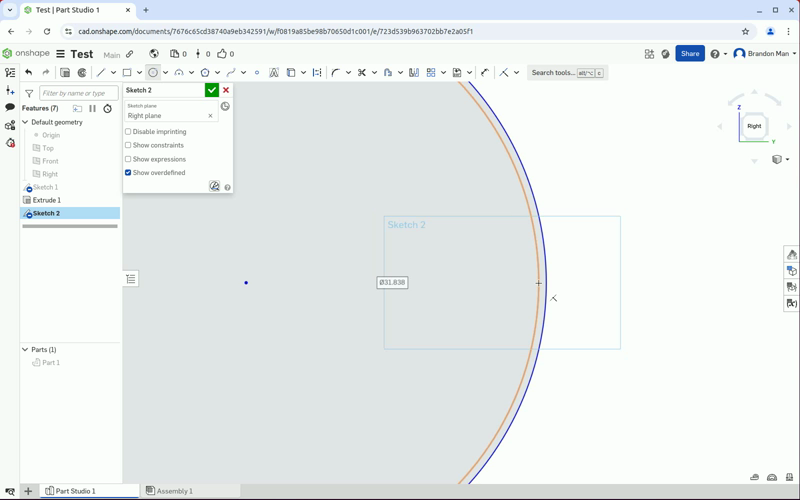
scroll(-6)
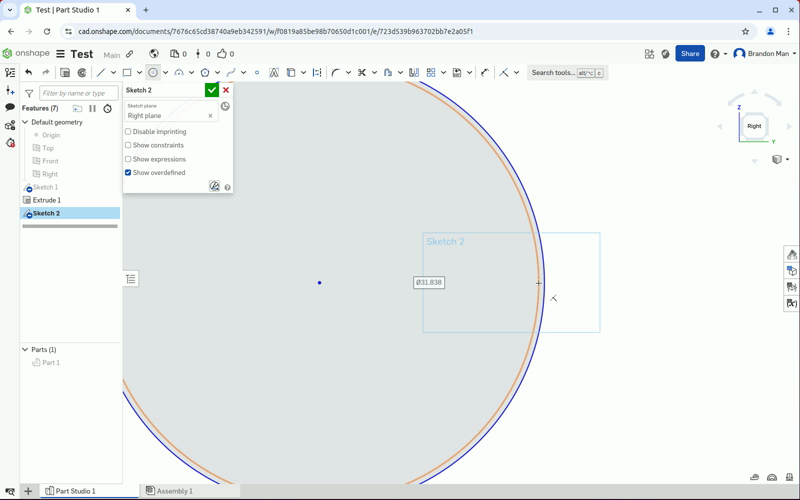
scroll(-6)
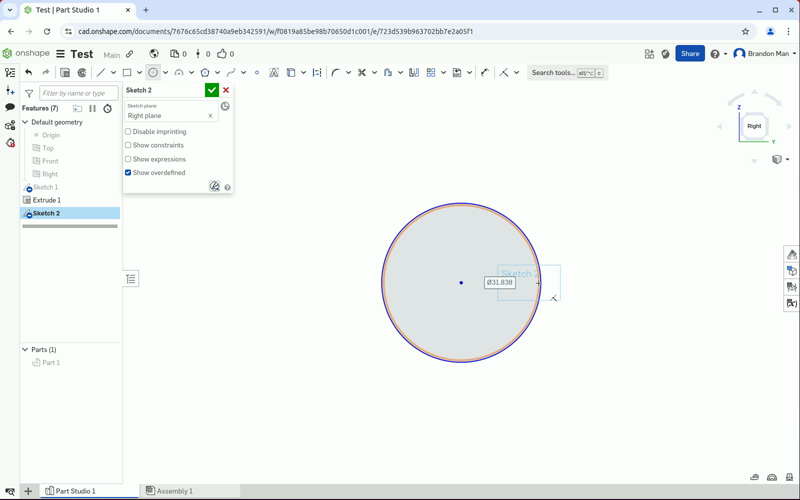
key(esc)
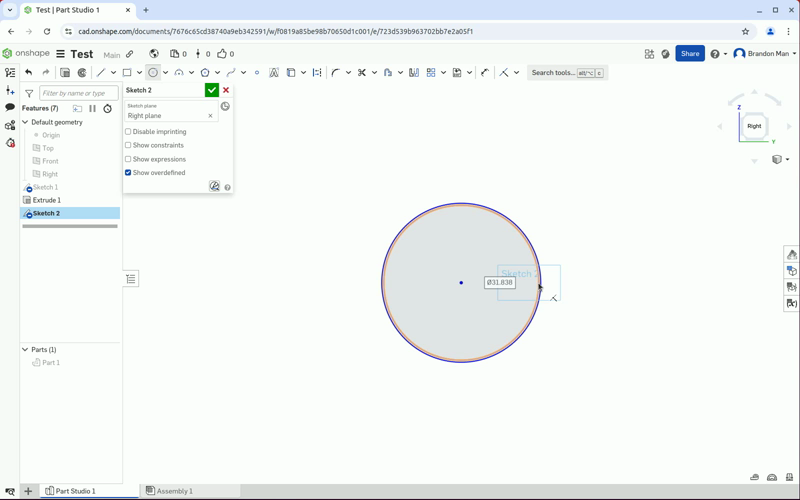
mouse_move(389, 314)
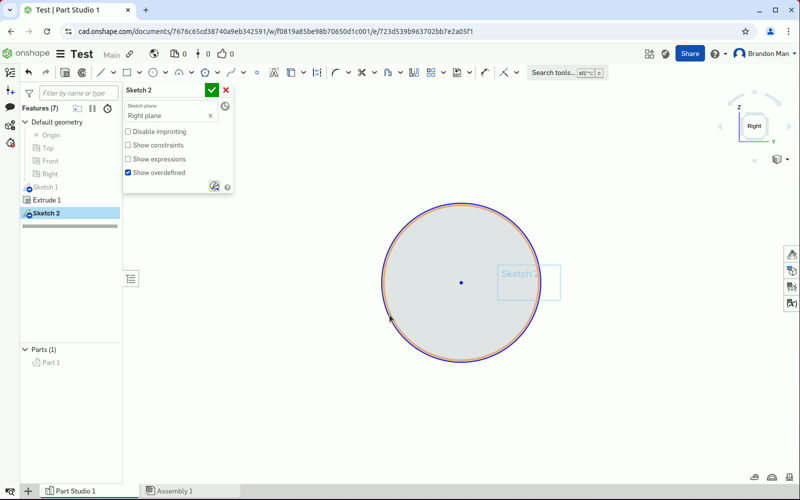
scroll(6)
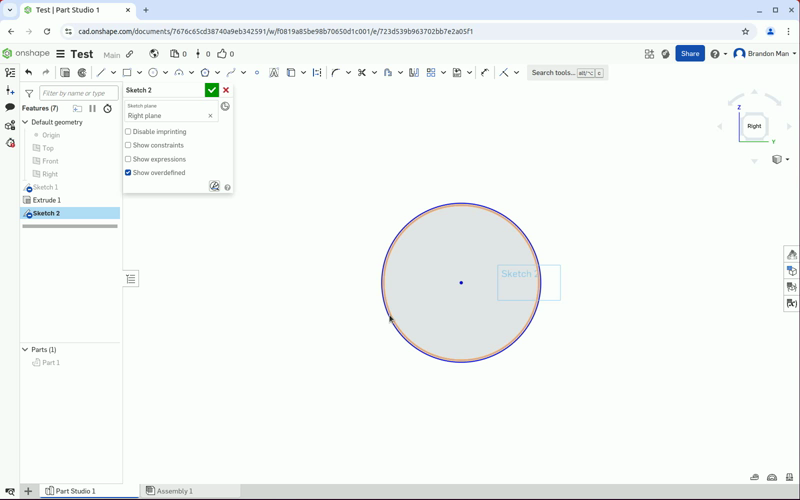
scroll(6)
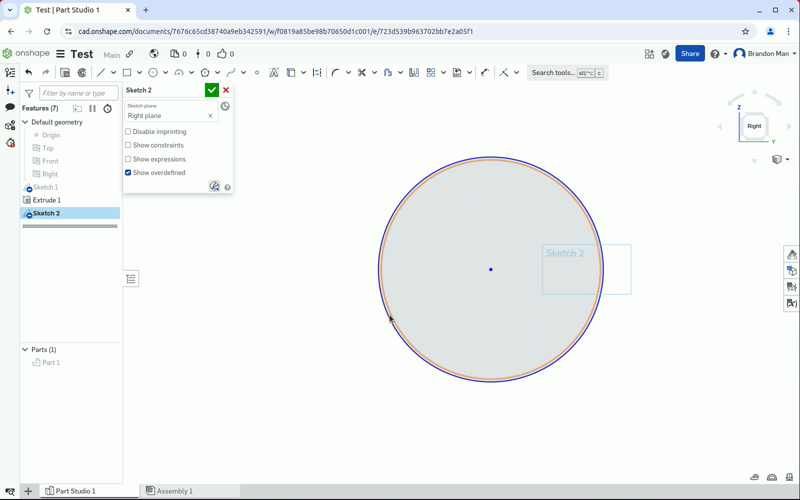
scroll(6)
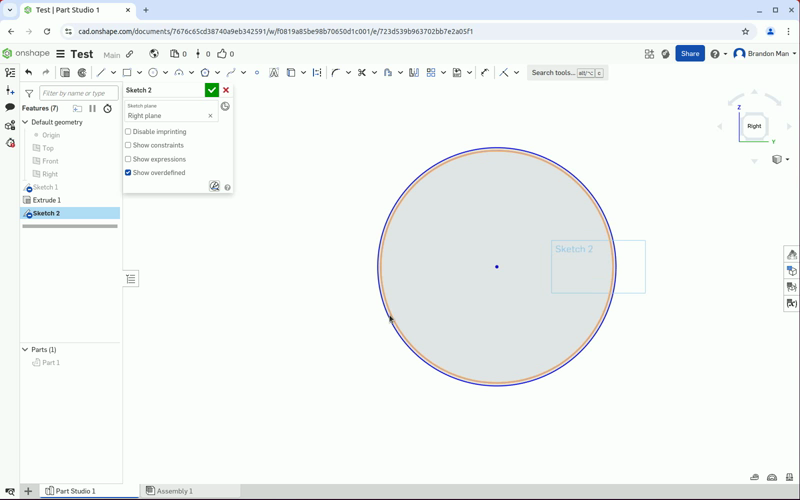
scroll(6)
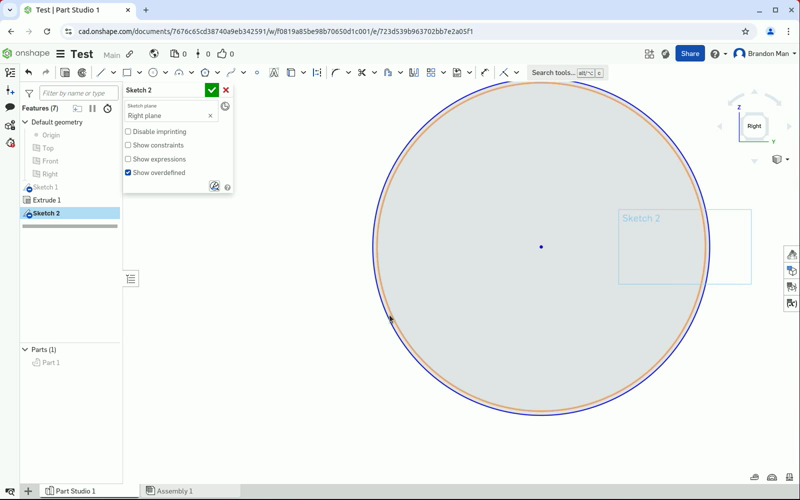
scroll(6)
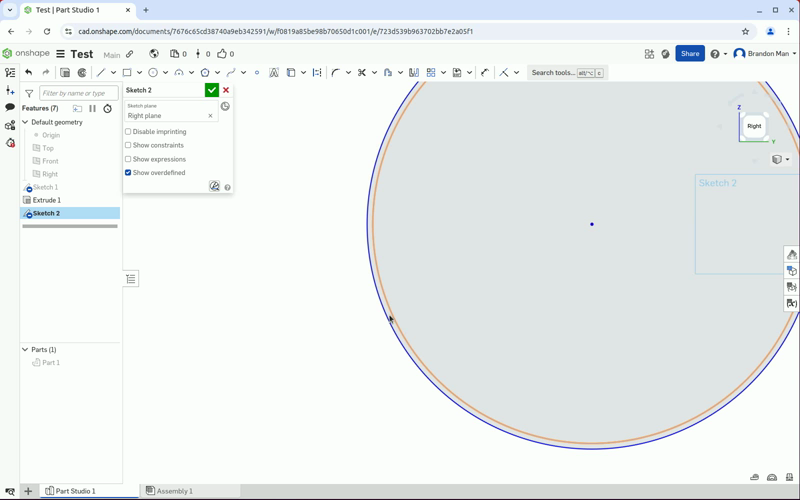
scroll(6)
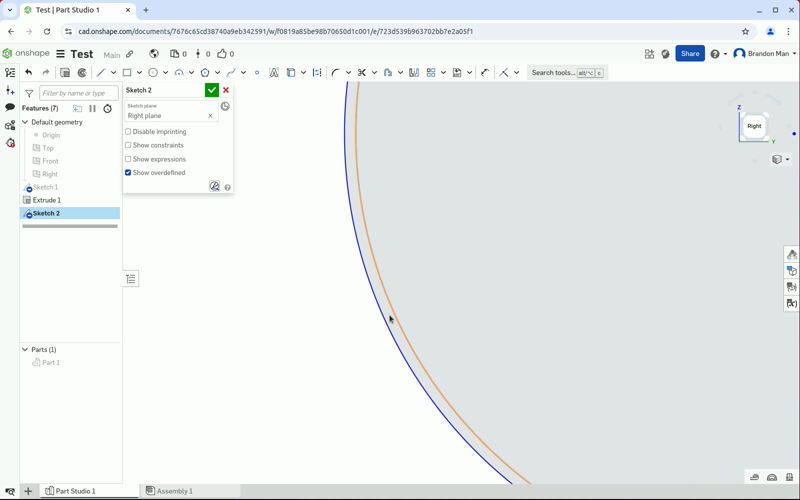
scroll(6)
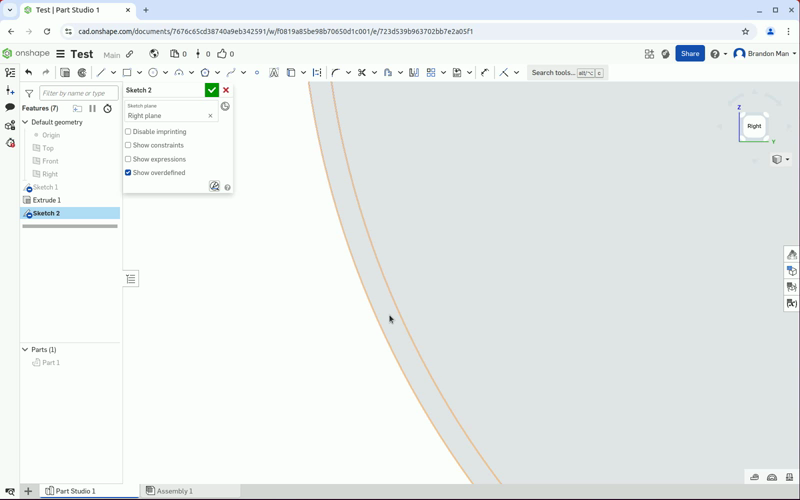
click(389, 314)
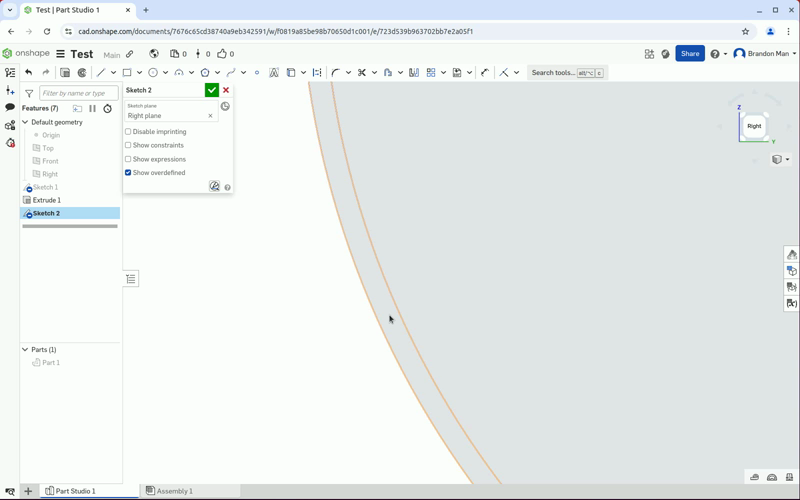
scroll(-6)
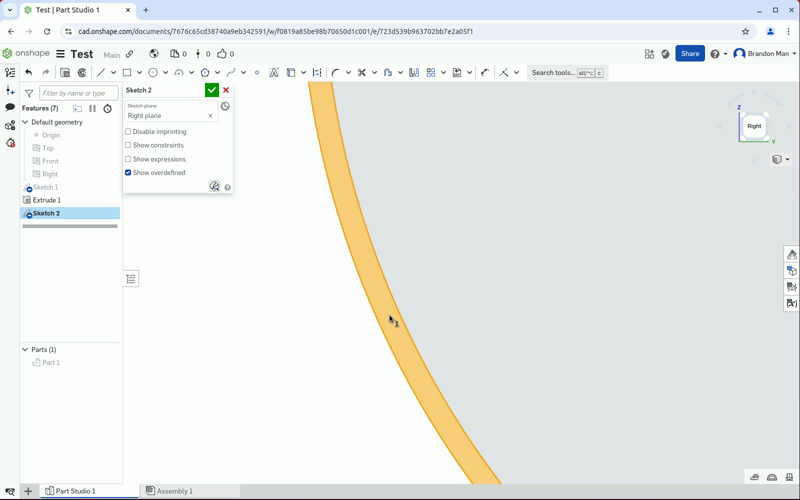
scroll(-6)
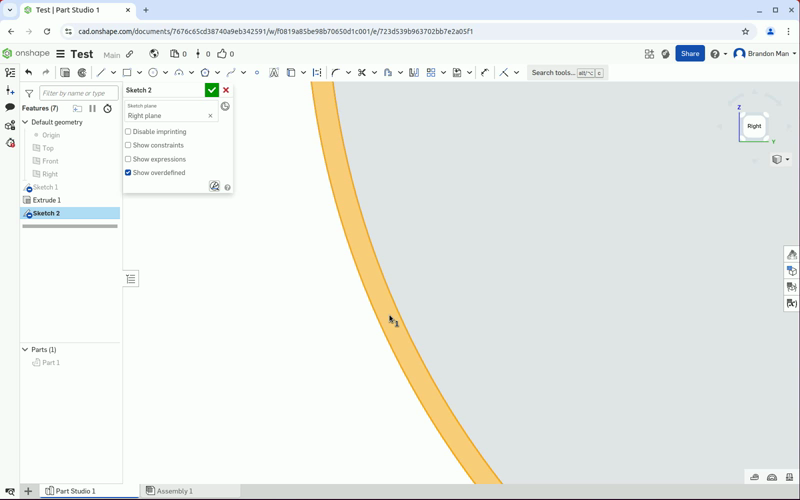
scroll(-6)
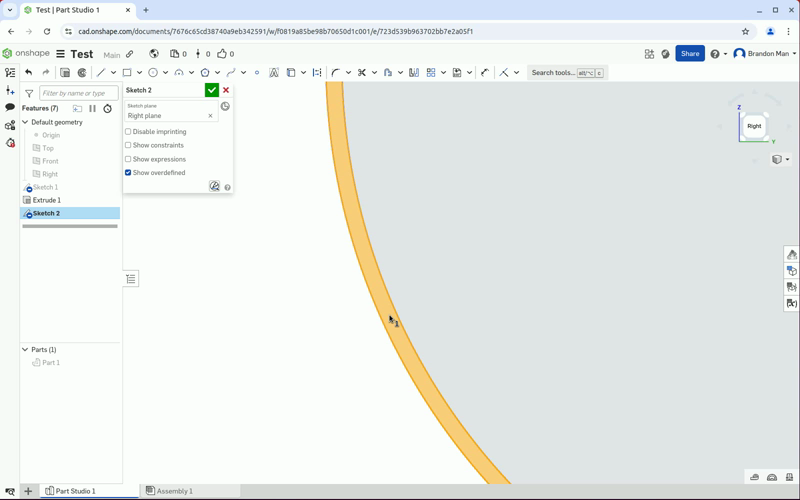
scroll(-6)
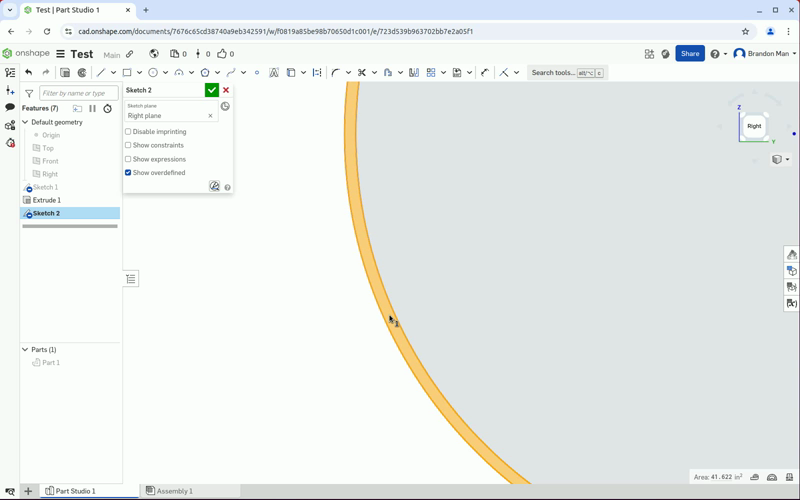
scroll(-6)
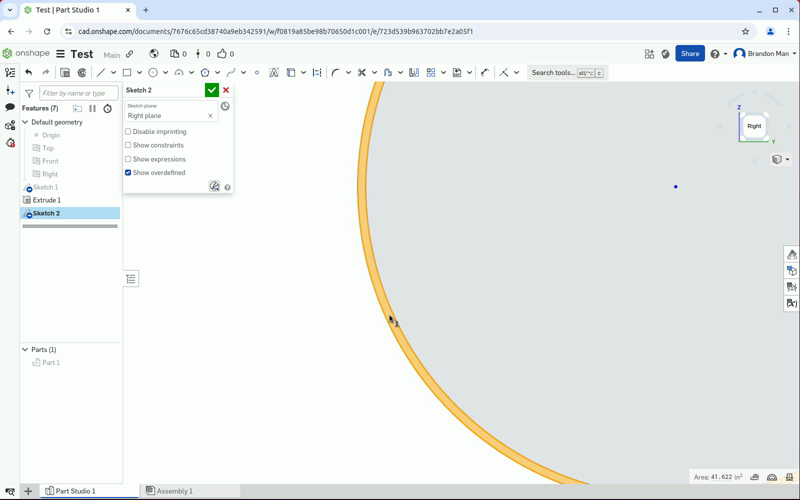
scroll(-6)
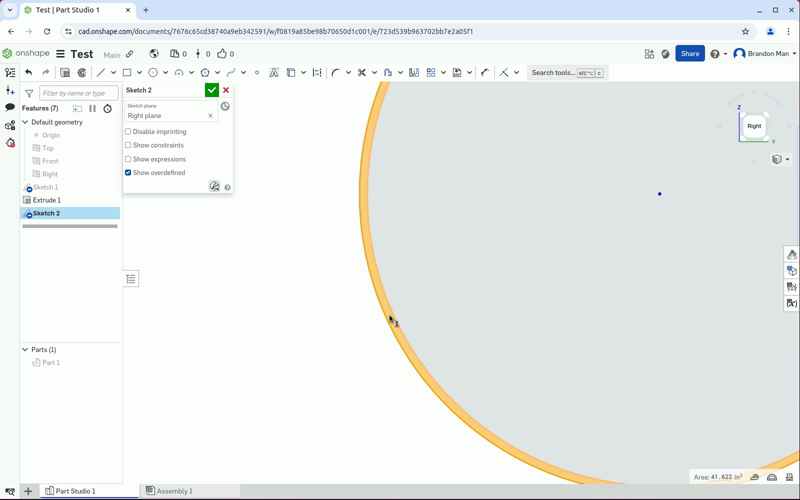
scroll(-6)
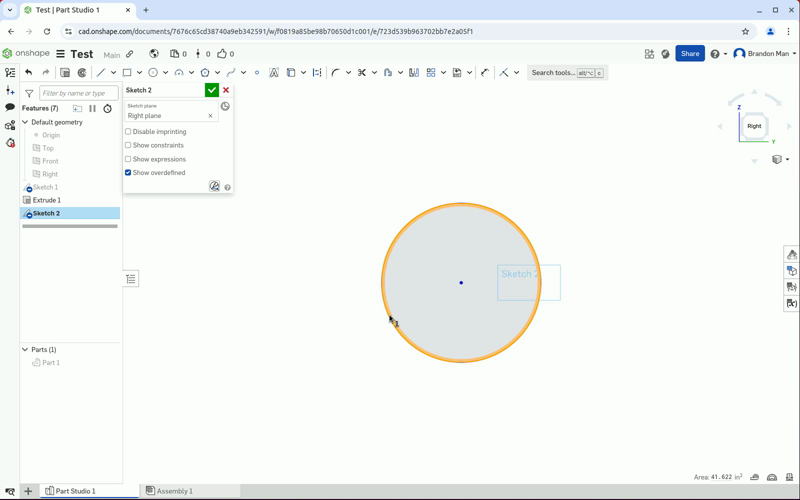
mouse_move(73, 352)
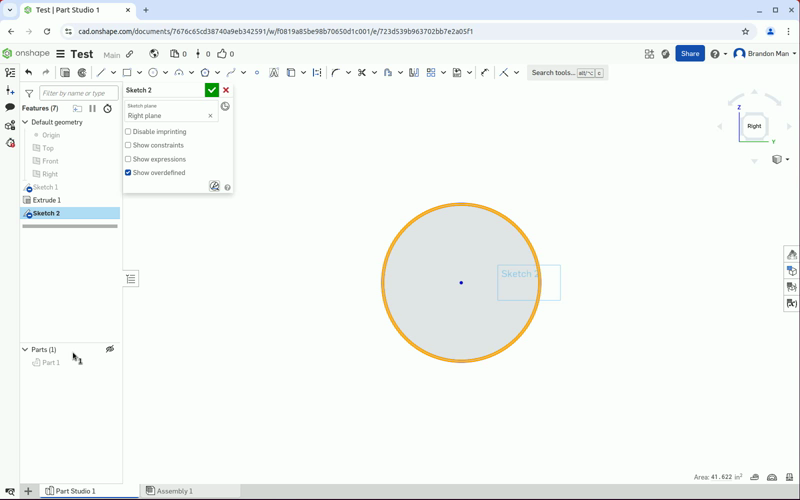
key(shift+y)
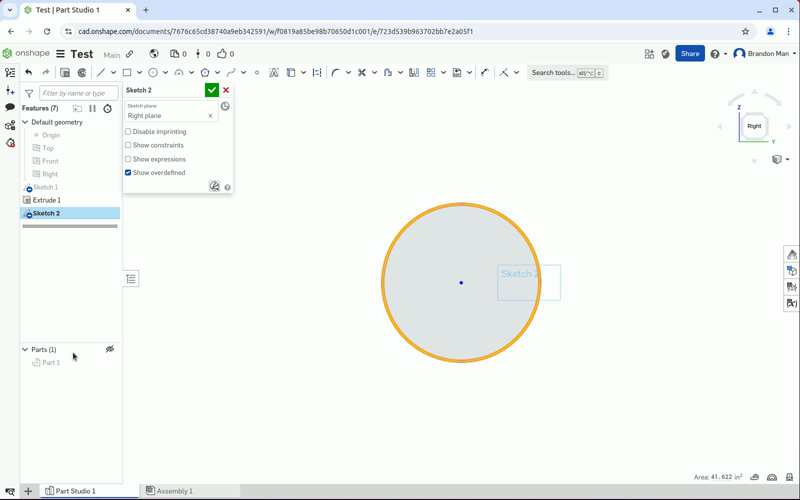
key(shift+e)
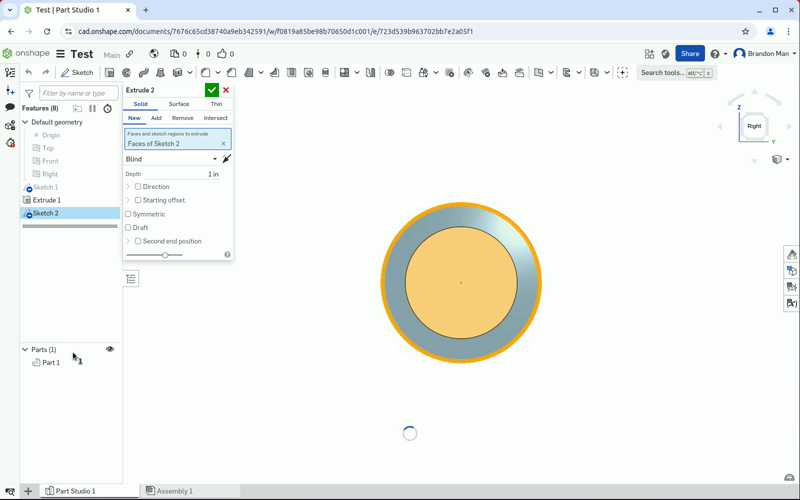
mouse_move(143, 106)
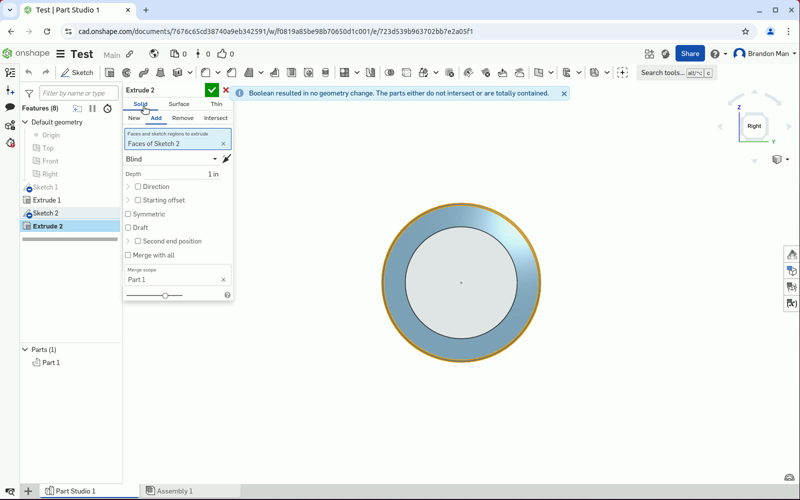
click(143, 106)
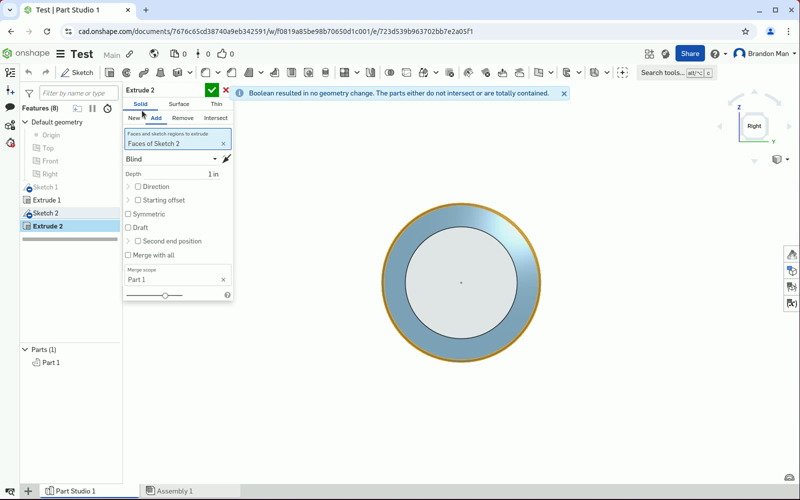
mouse_move(137, 120)
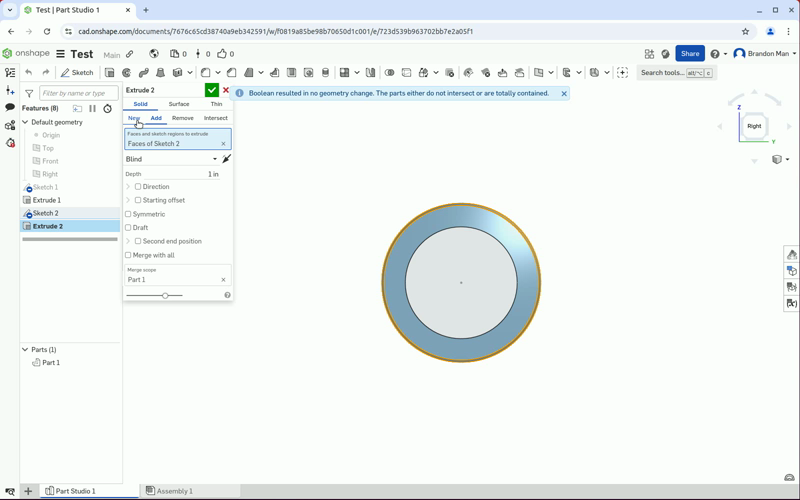
click(137, 120)
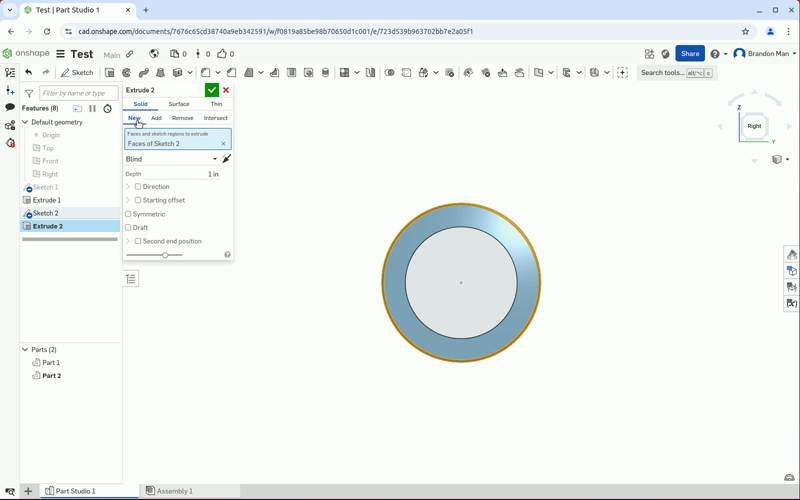
key(tab, 4)
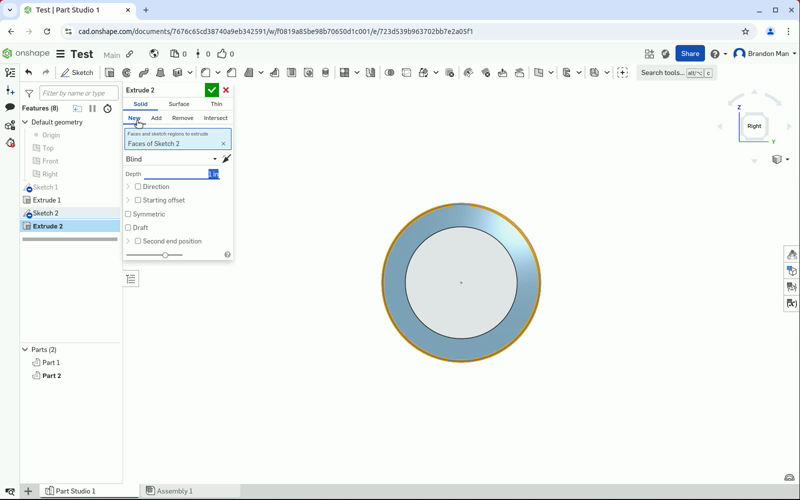
text(23.108)
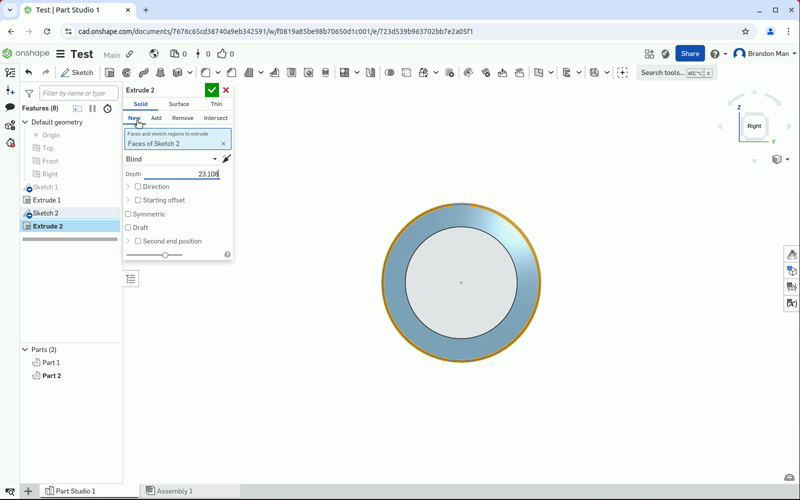
key(enter)
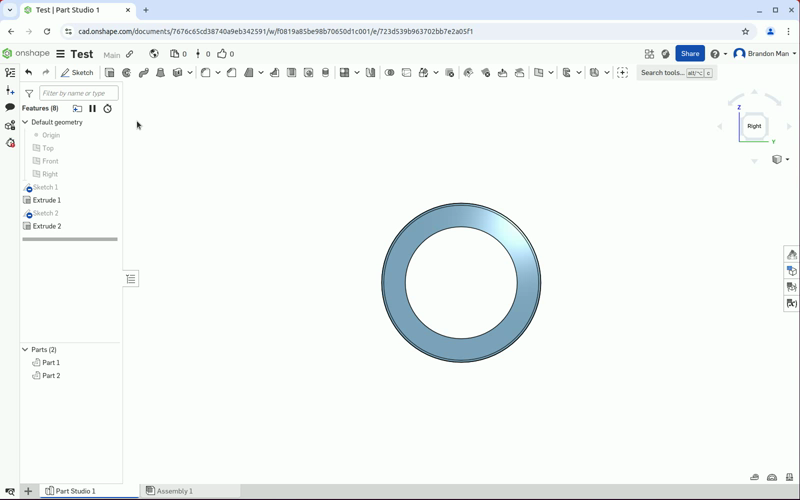
key(shift+h)
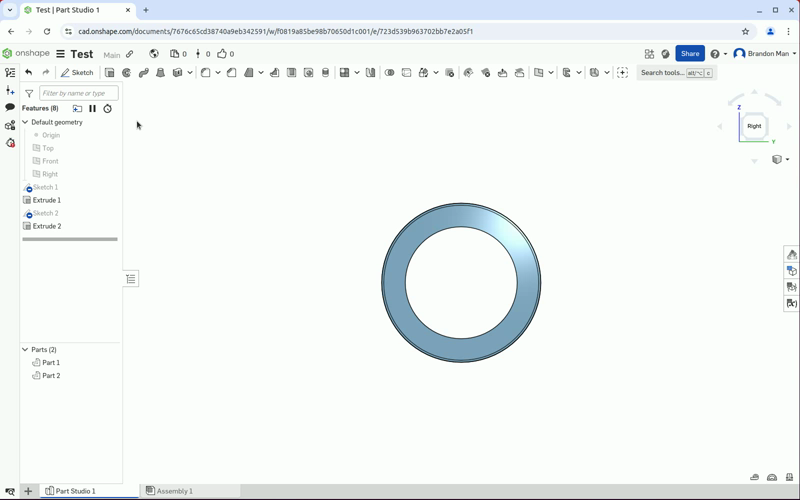
key(shift+h)
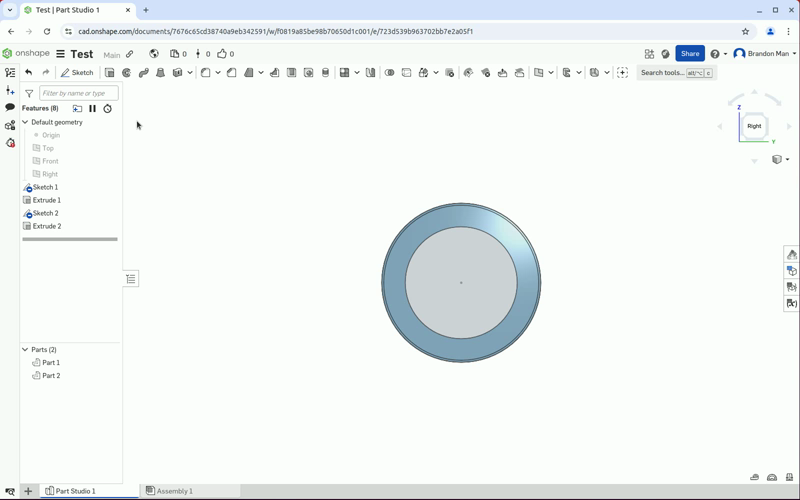
key(shift+7)
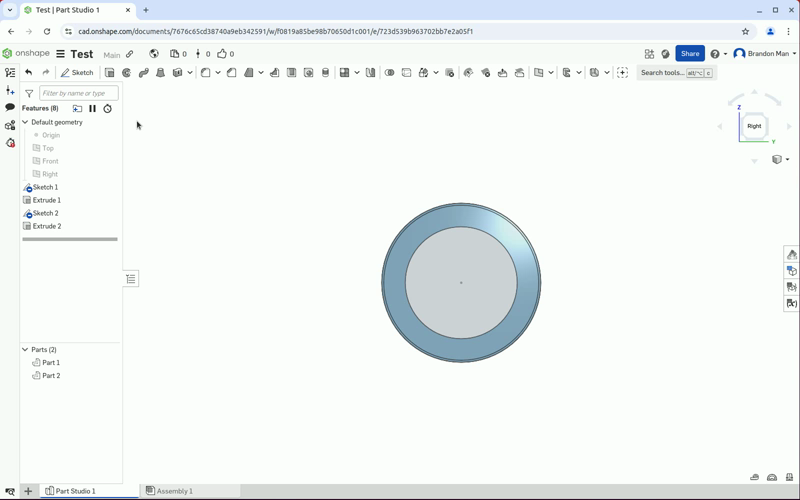
key(right, 2)
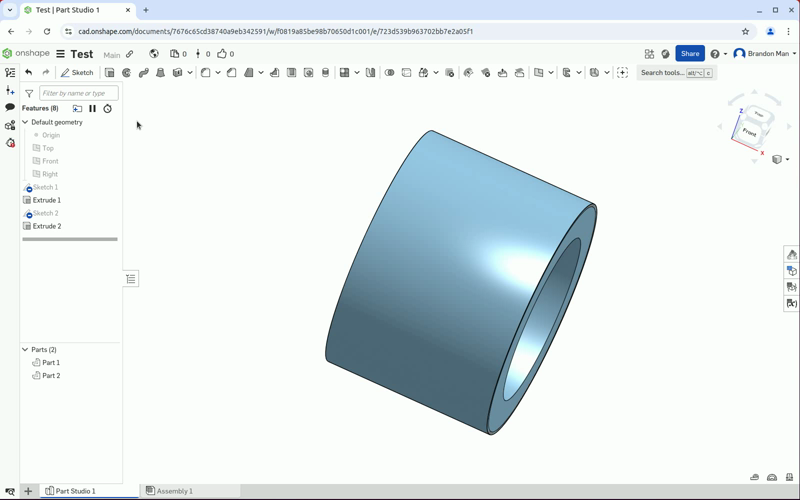
key(down, 2)
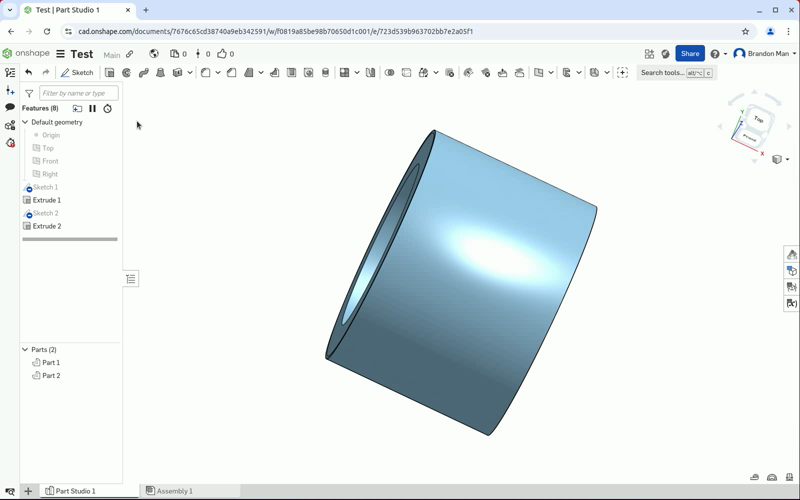
key(up, 2)
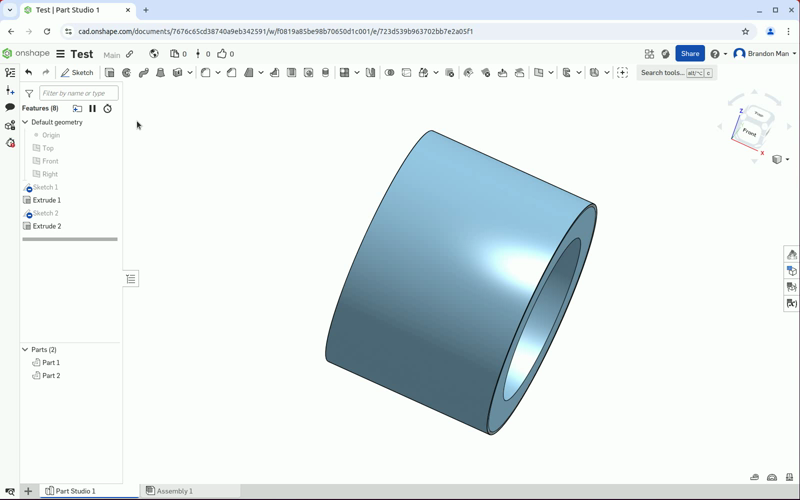
key(left, 2)
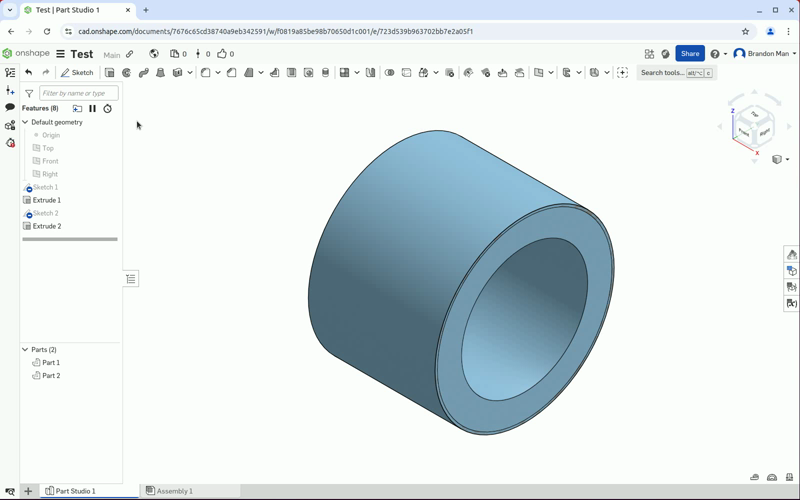
mouse_move(73, 189)
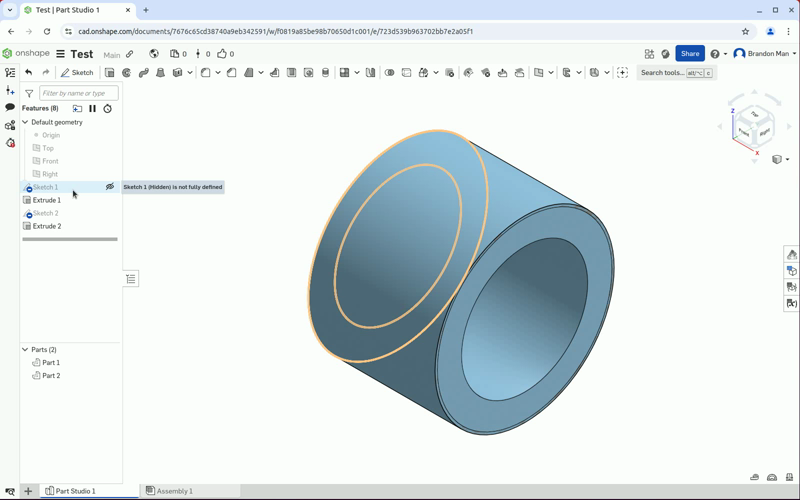
click(73, 189)